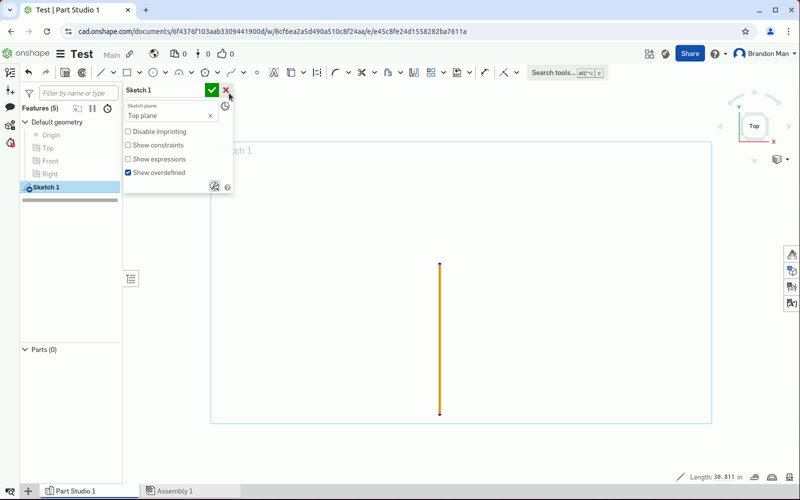
key(shift+h)
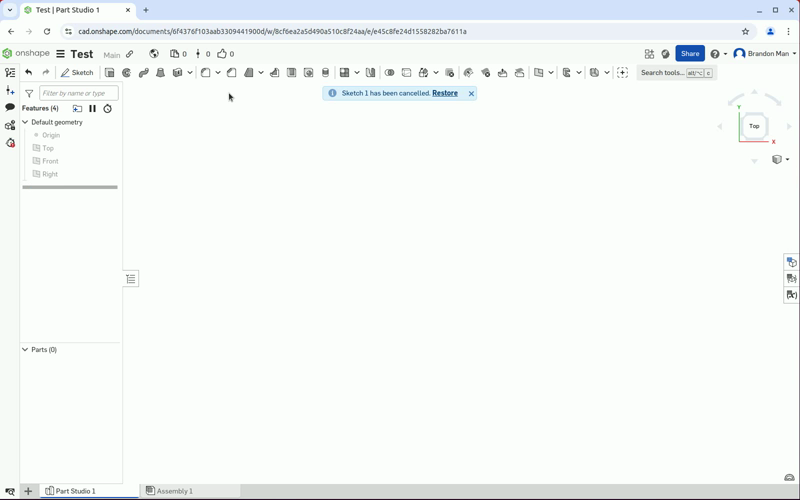
mouse_move(73, 352)
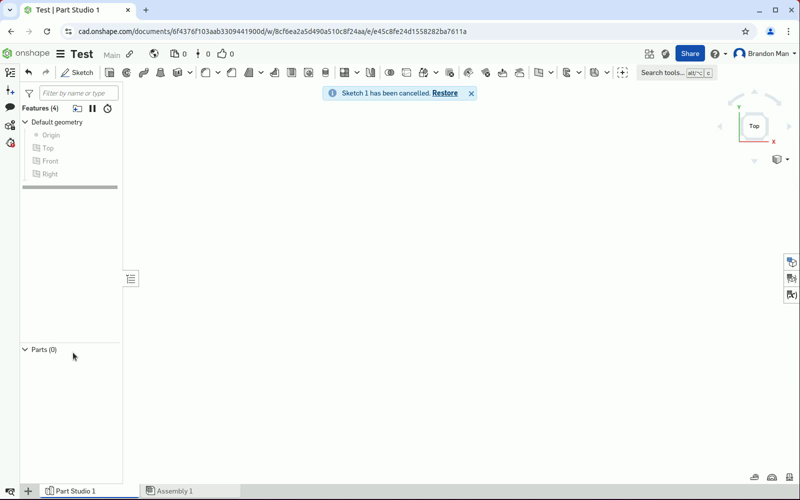
key(y)
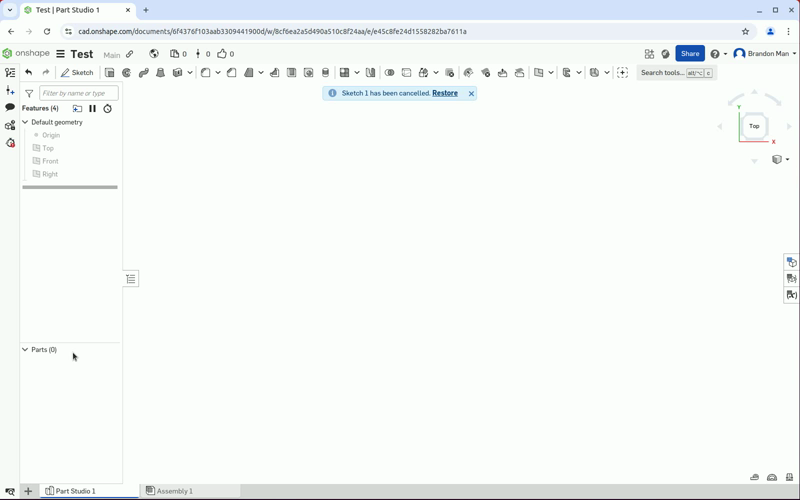
key(shift+p)
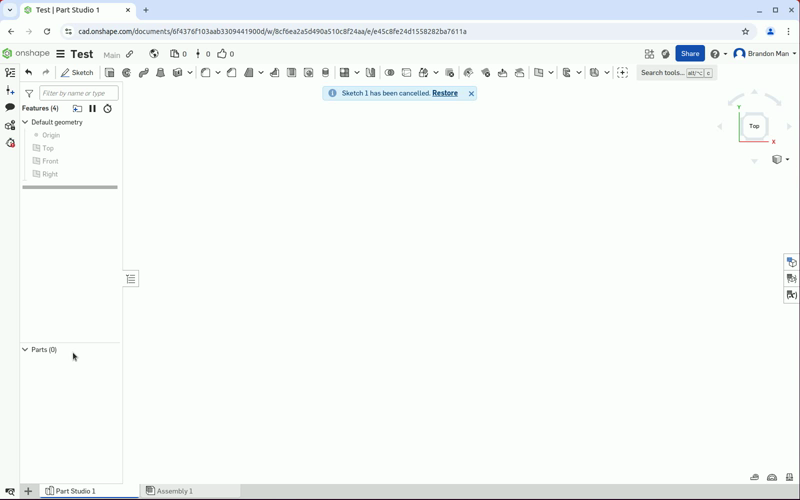
key(space)
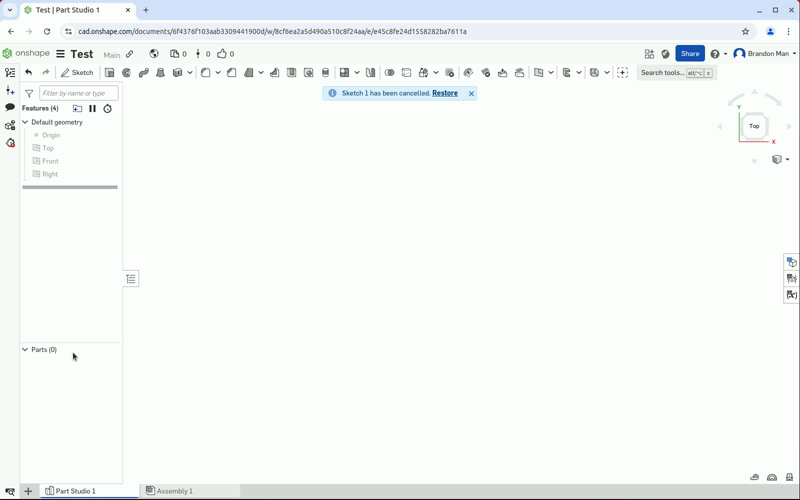
key_down(shift)
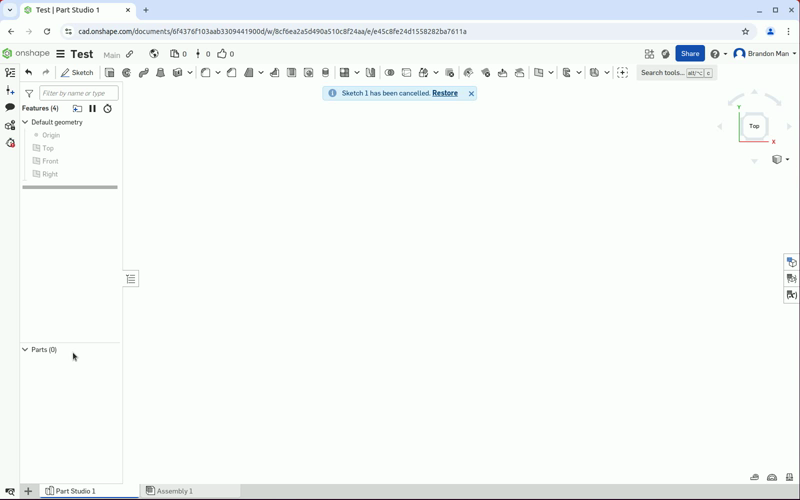
key(up)
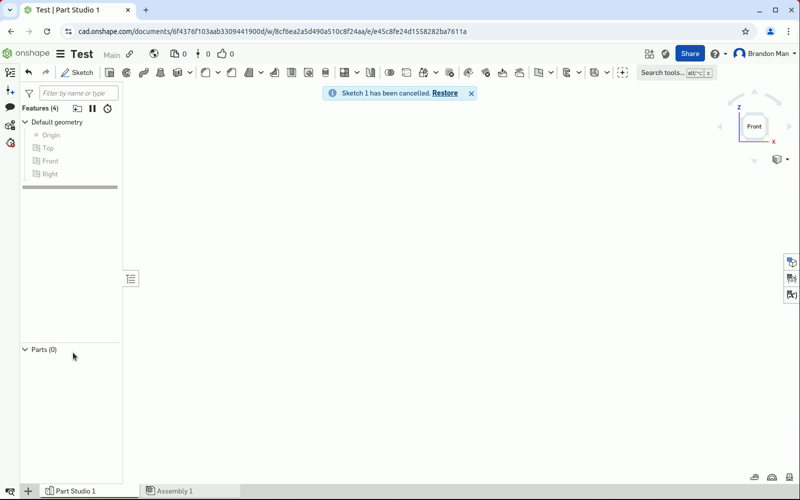
key_up(shift)
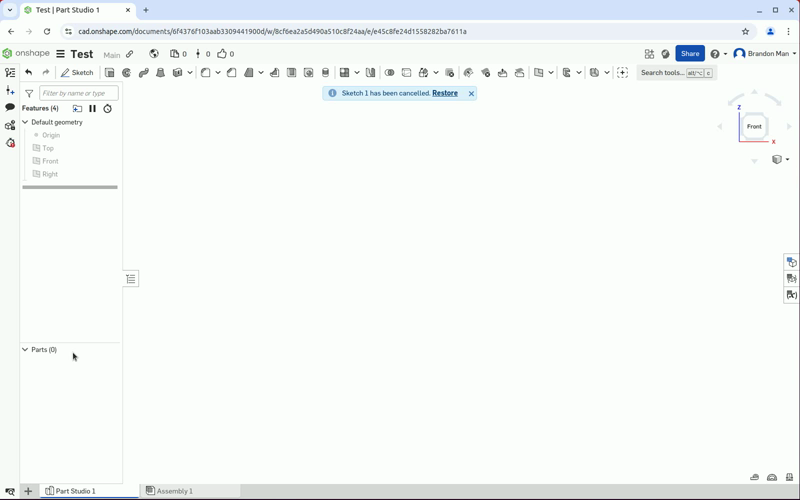
mouse_move(73, 352)
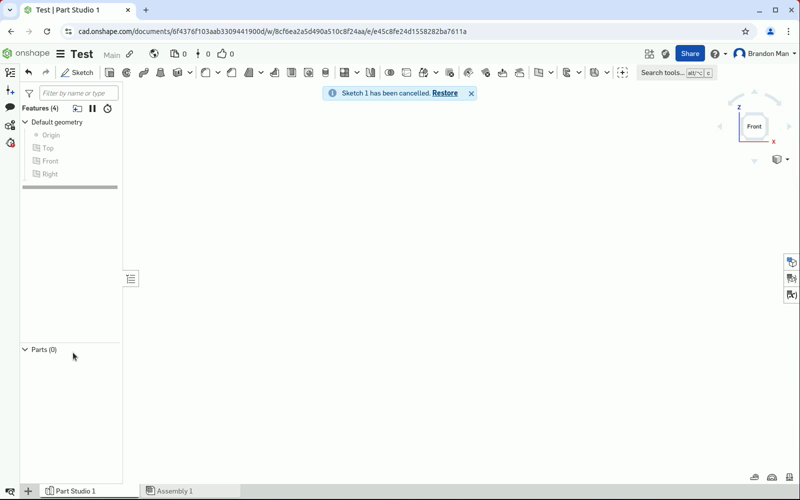
key(shift+y)
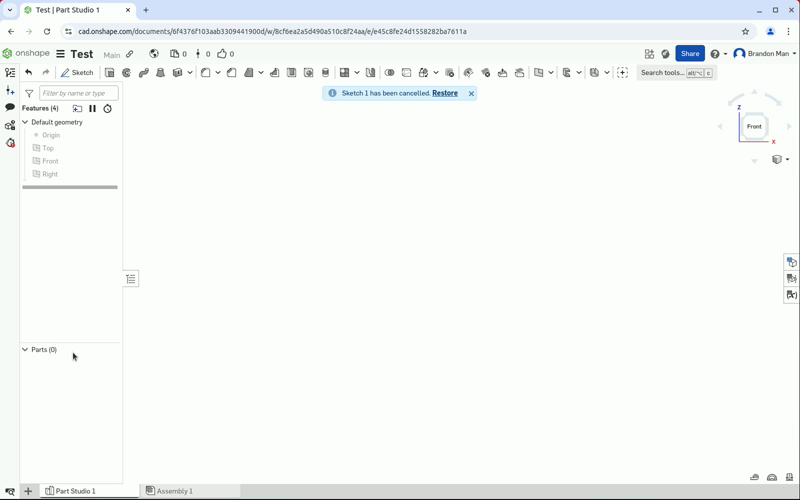
key(shift+s)
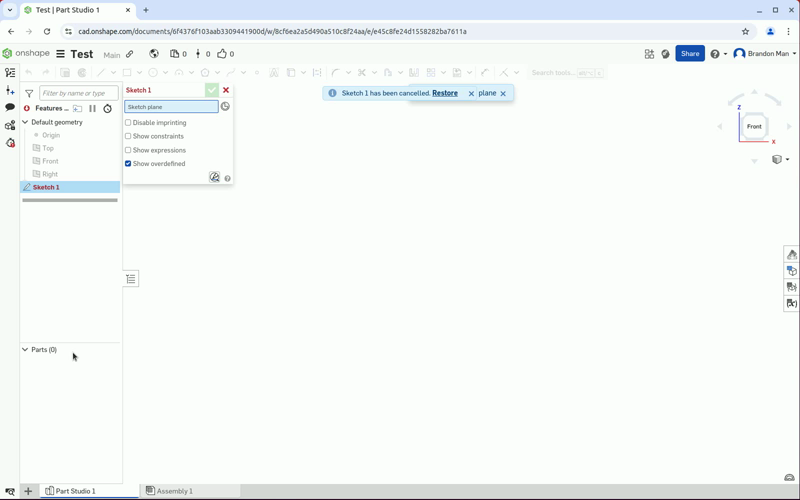
mouse_move(73, 163)
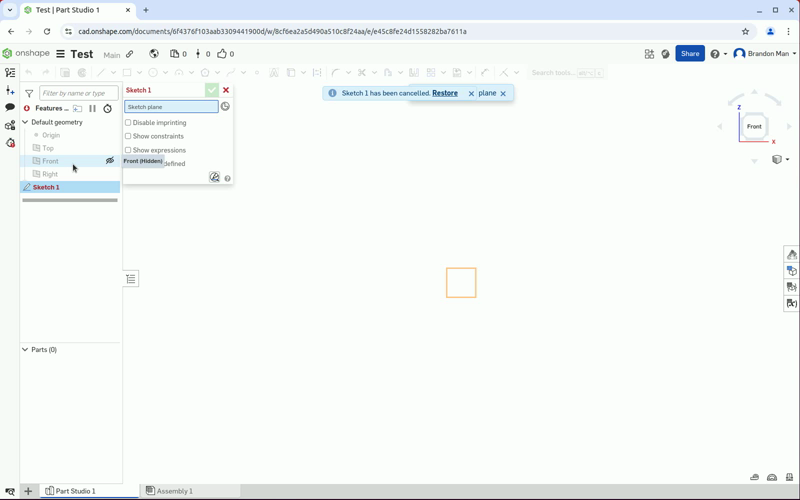
click(73, 163)
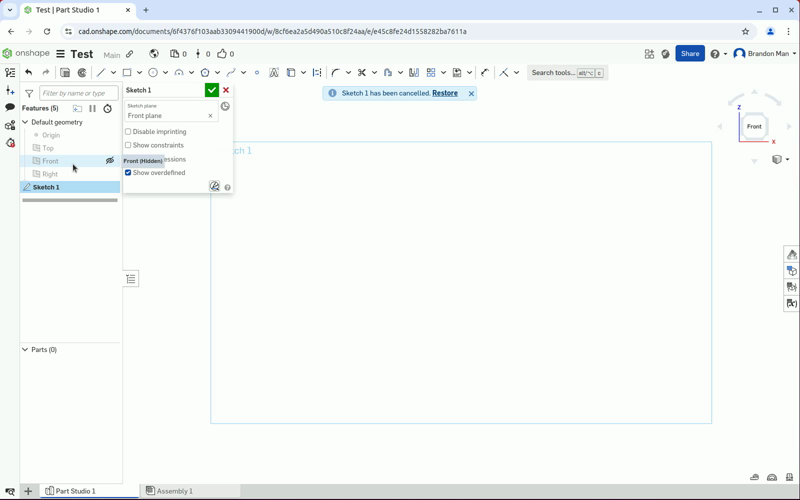
mouse_move(73, 352)
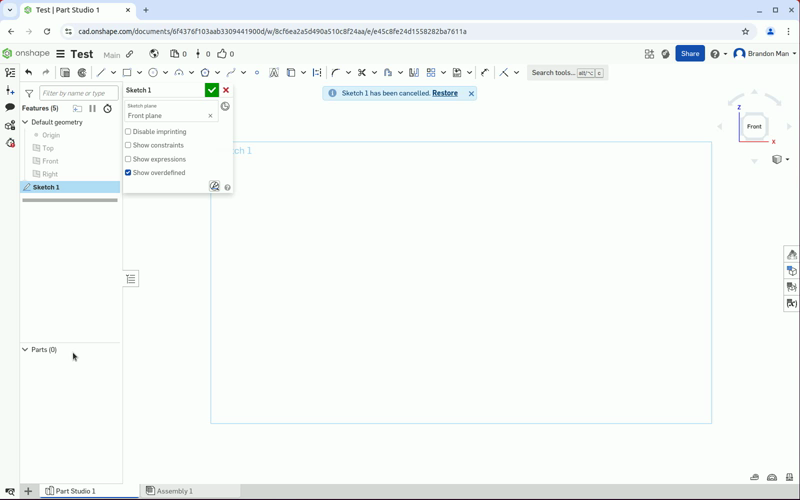
key(y)
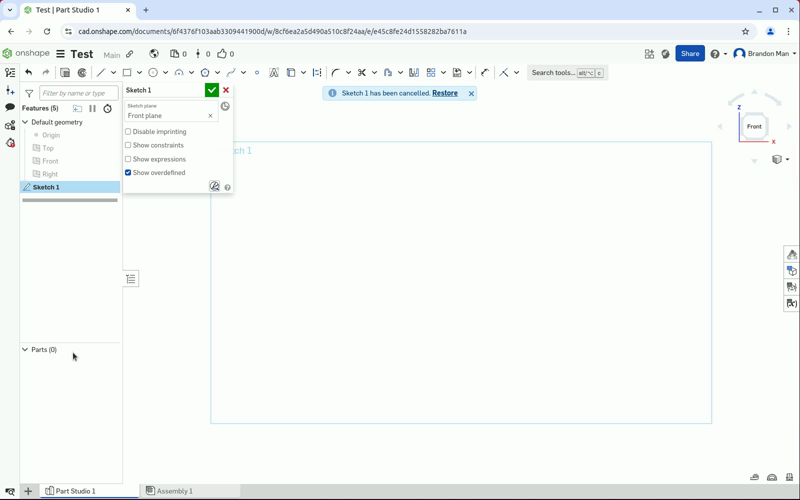
key(l)
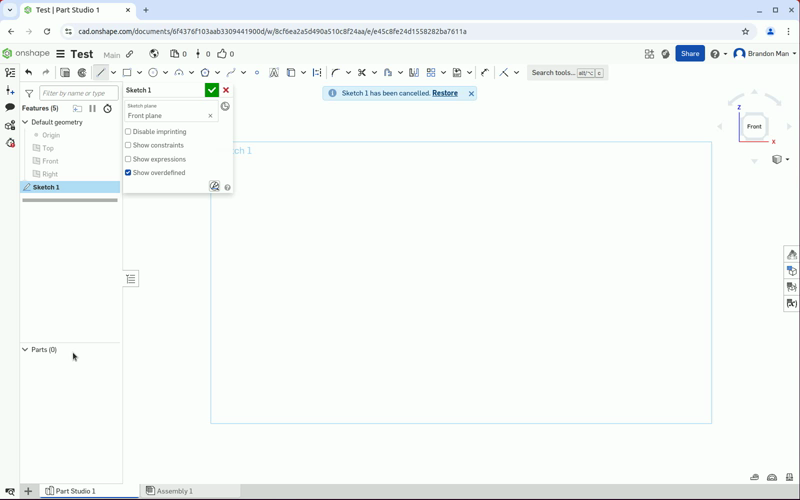
key_down(shift)
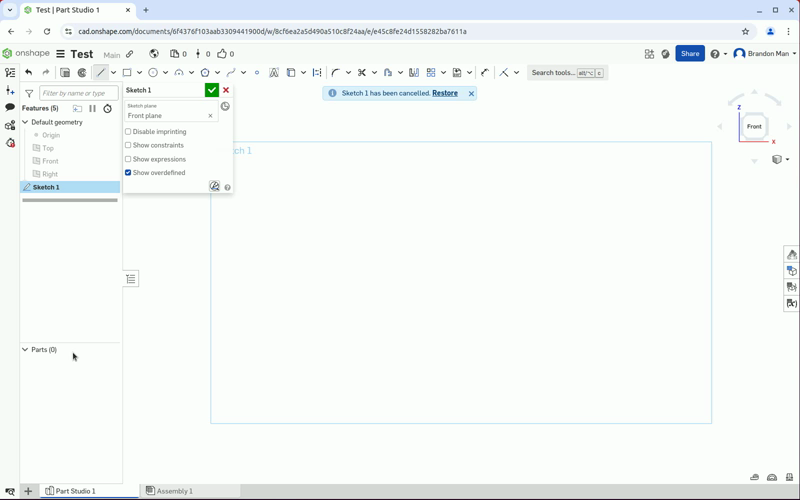
mouse_move(405, 327)
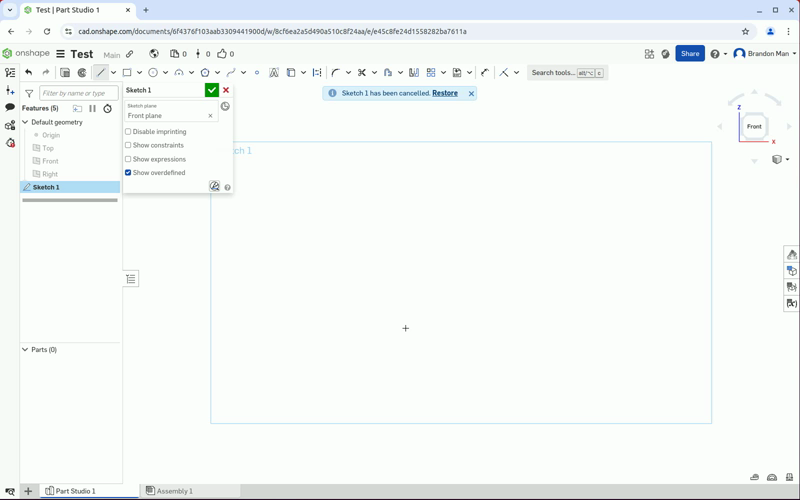
click(405, 327)
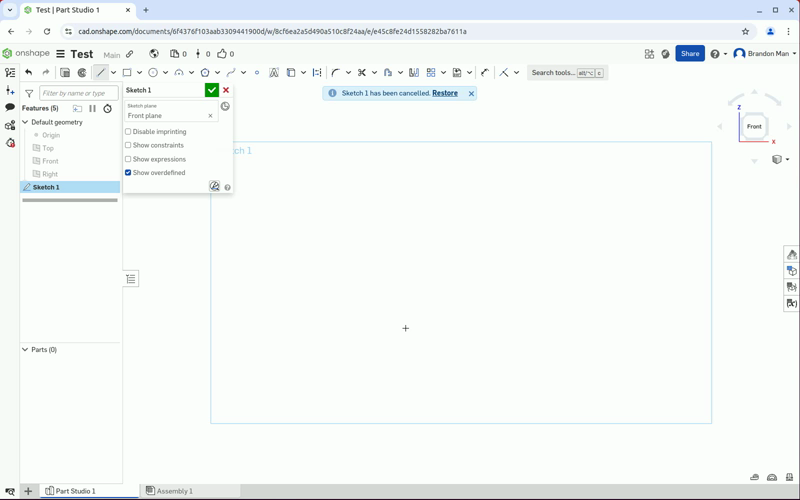
key_up(shift)
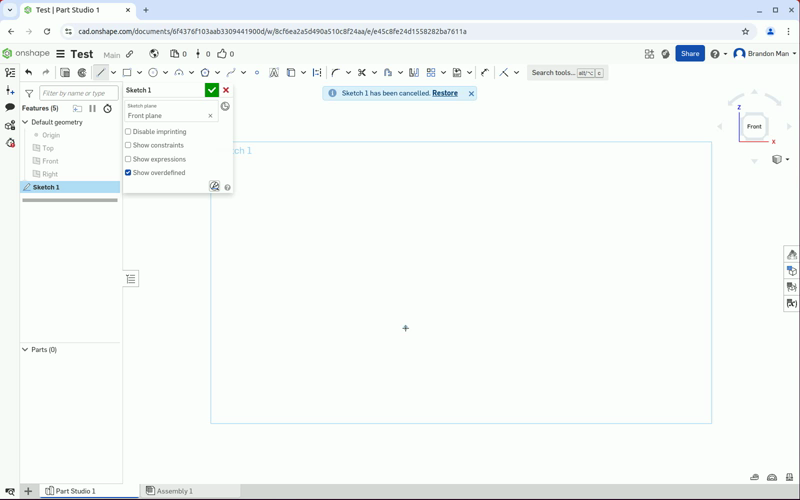
key_down(shift)
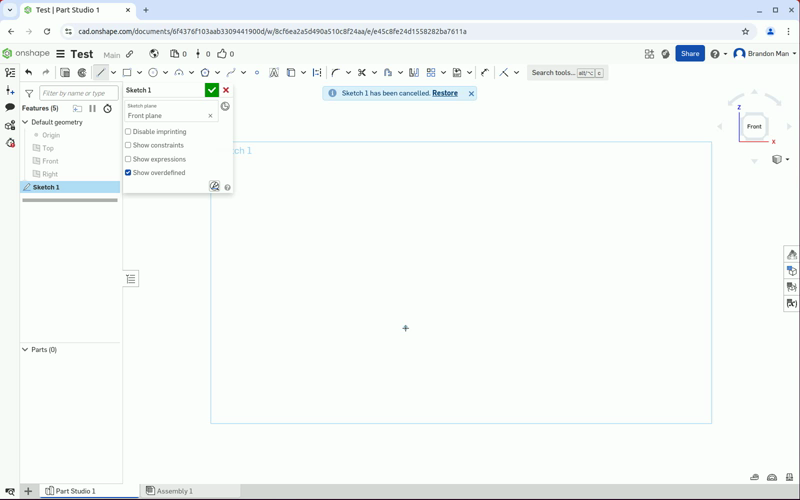
mouse_move(516, 327)
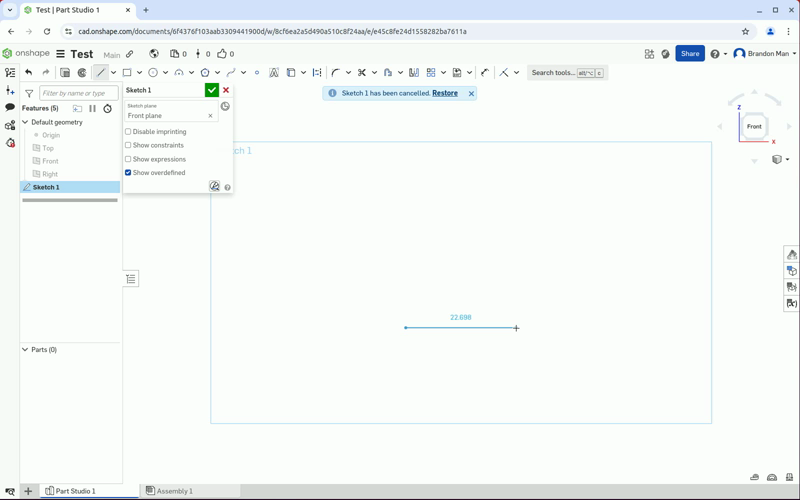
click(516, 327)
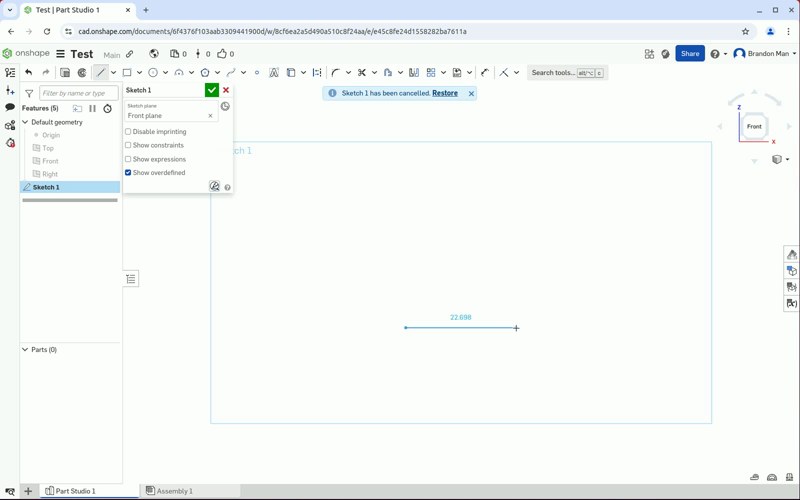
key_up(shift)
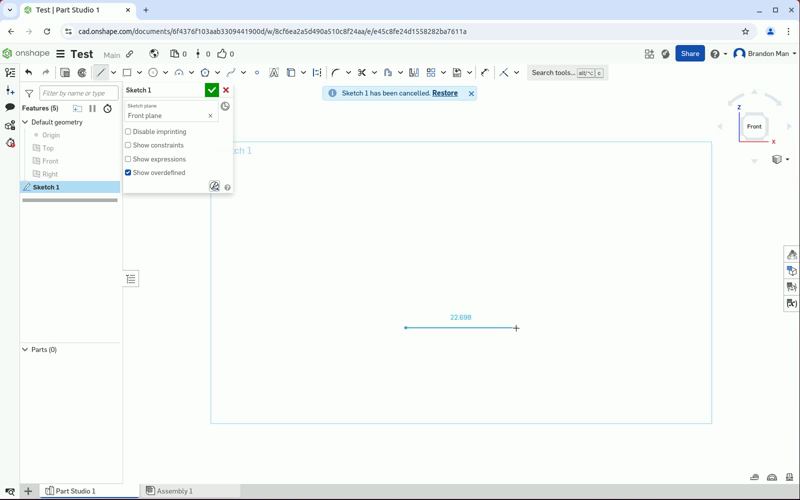
key_down(shift)
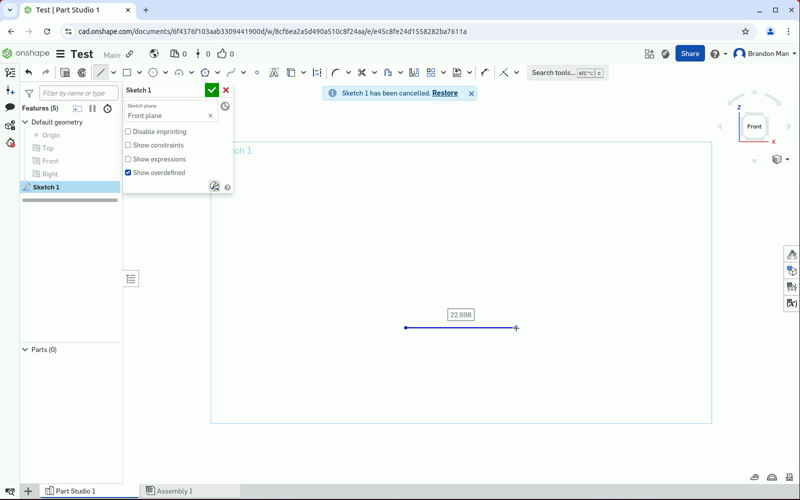
mouse_move(516, 227)
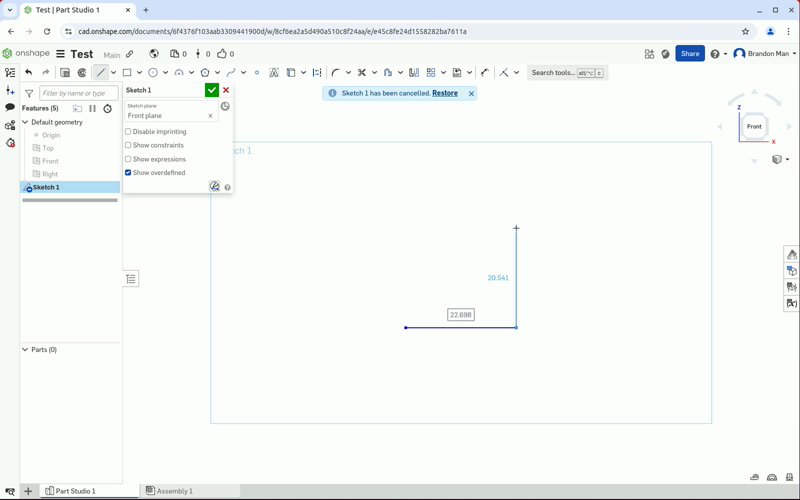
click(516, 227)
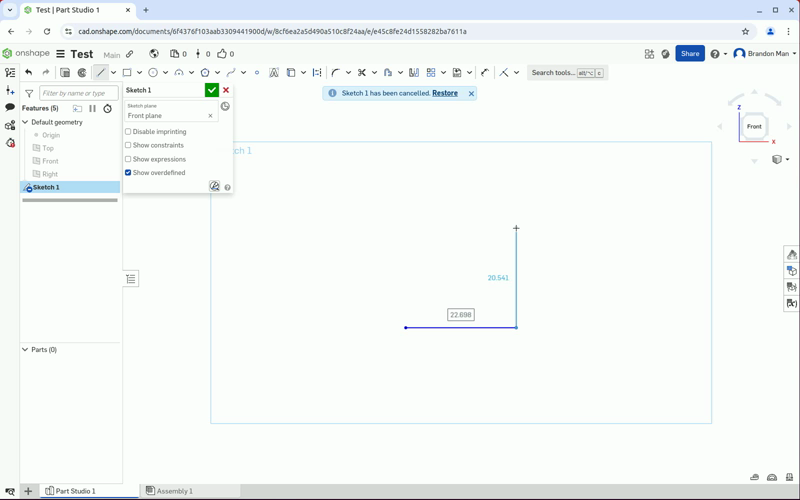
key_up(shift)
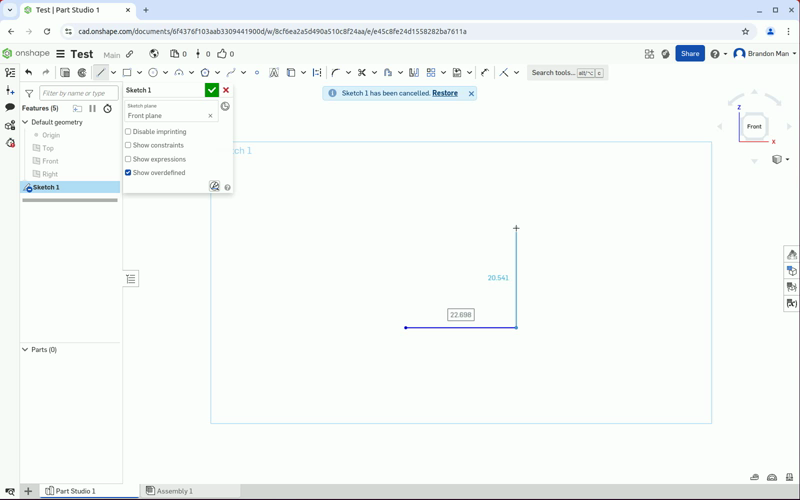
key_down(shift)
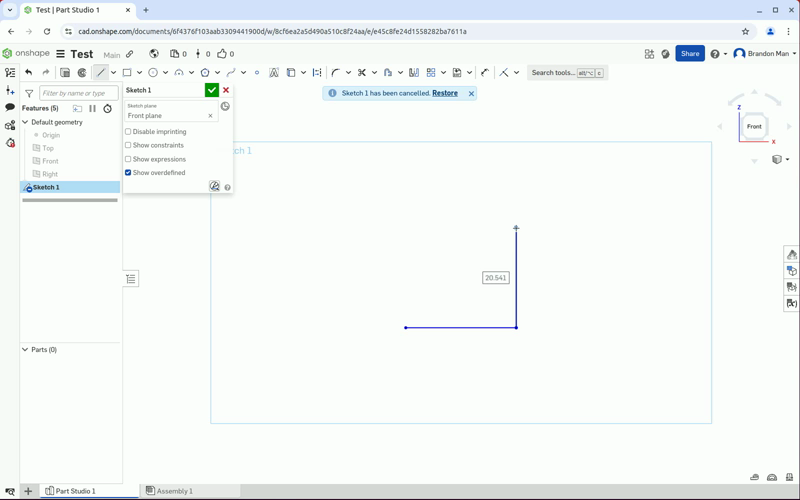
mouse_move(405, 227)
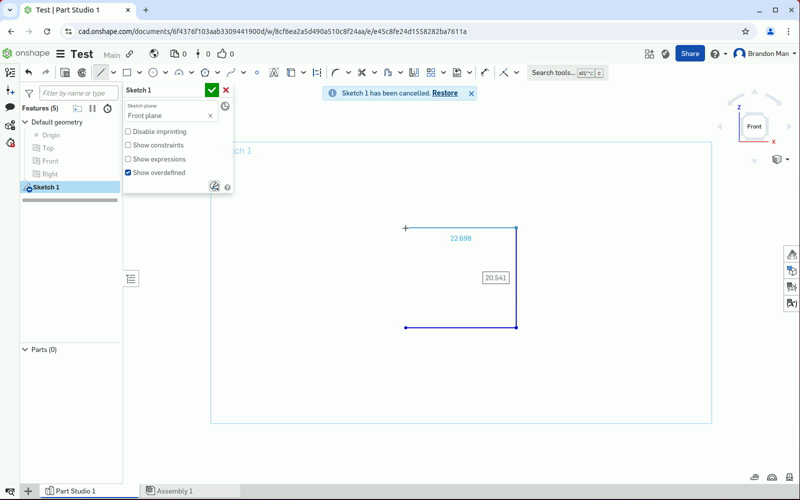
click(405, 227)
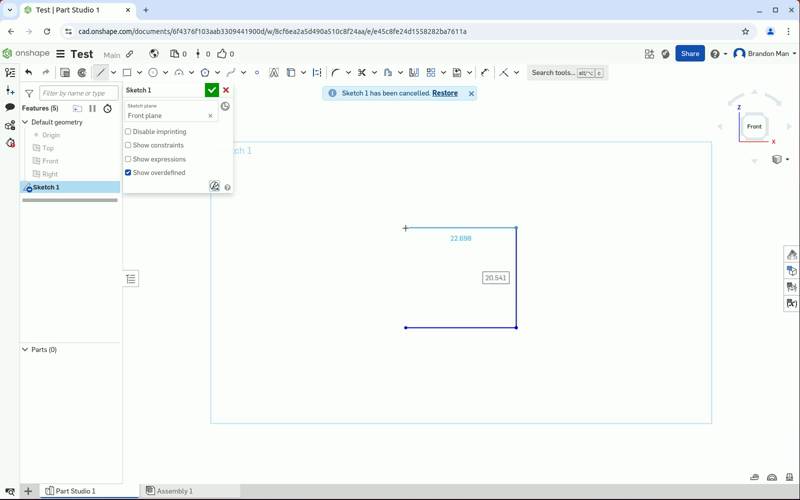
key_up(shift)
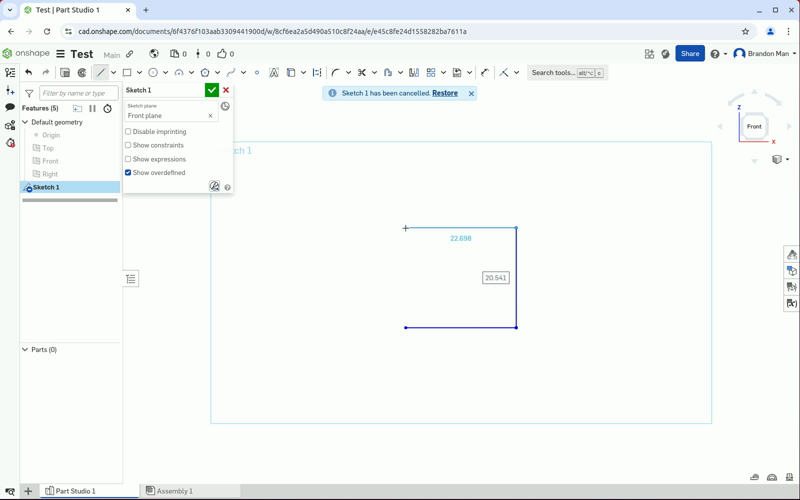
key_down(shift)
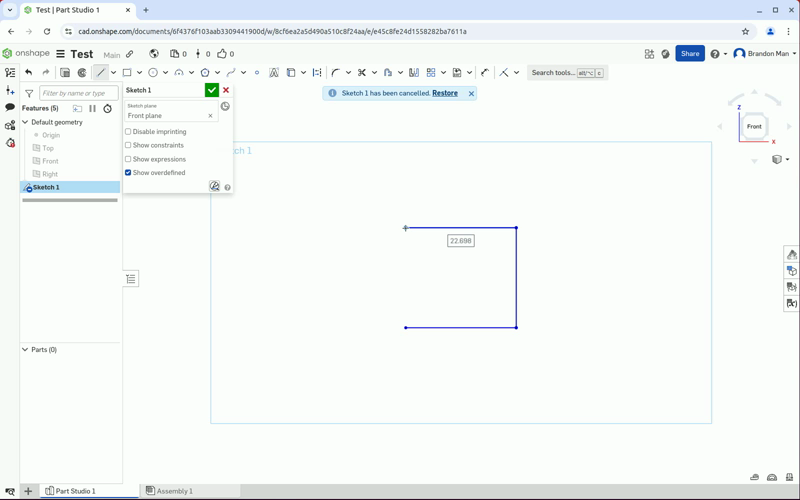
mouse_move(405, 327)
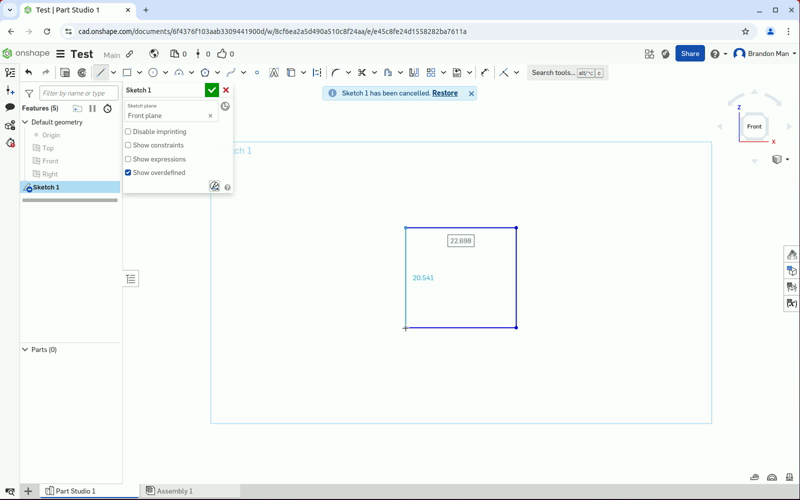
key_up(shift)
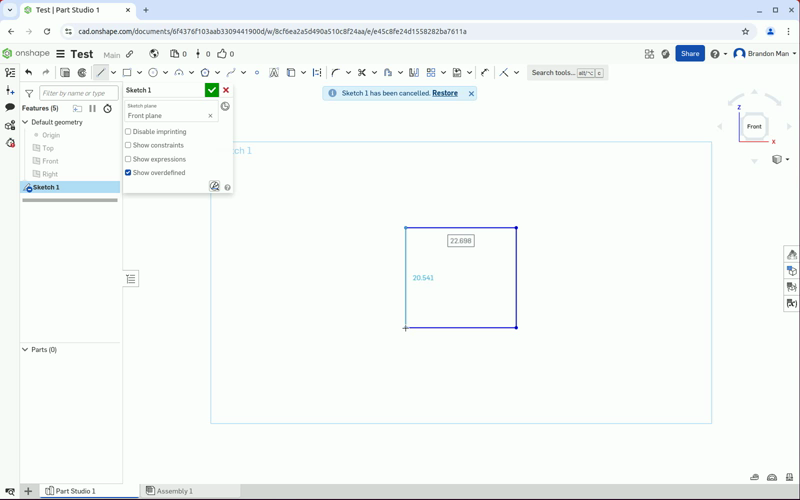
click(405, 327)
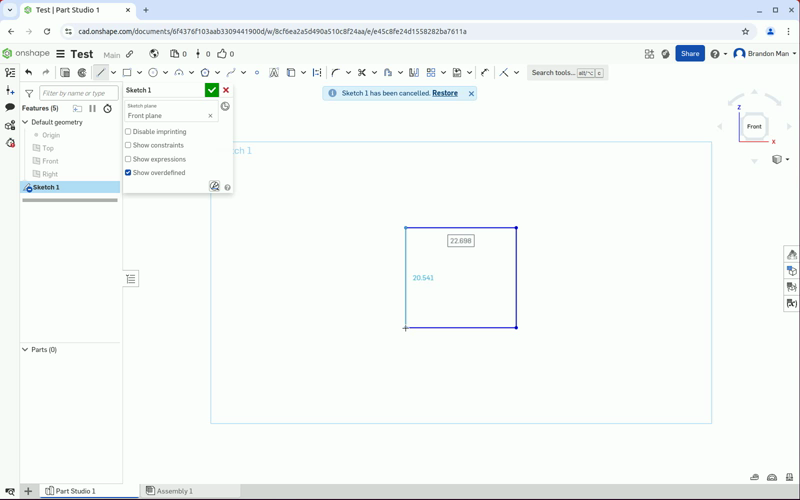
key(esc)
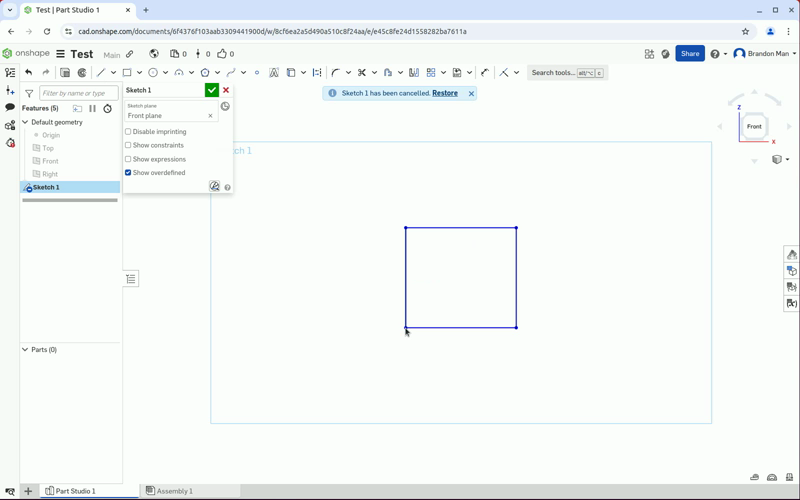
mouse_move(499, 244)
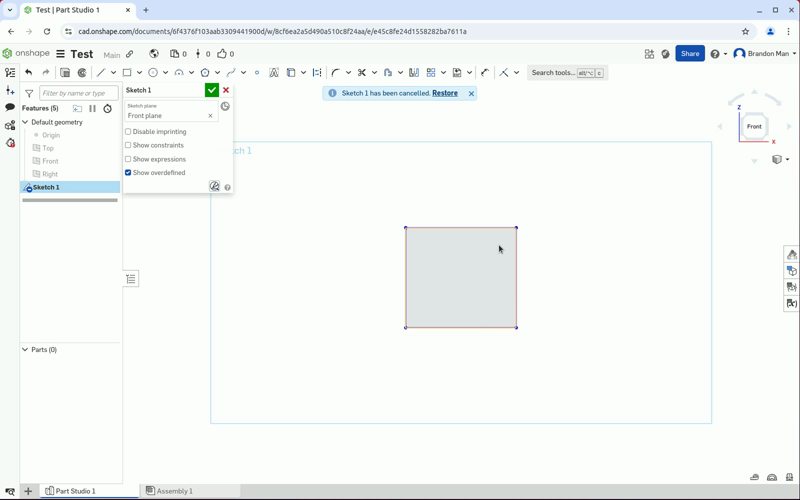
click(499, 244)
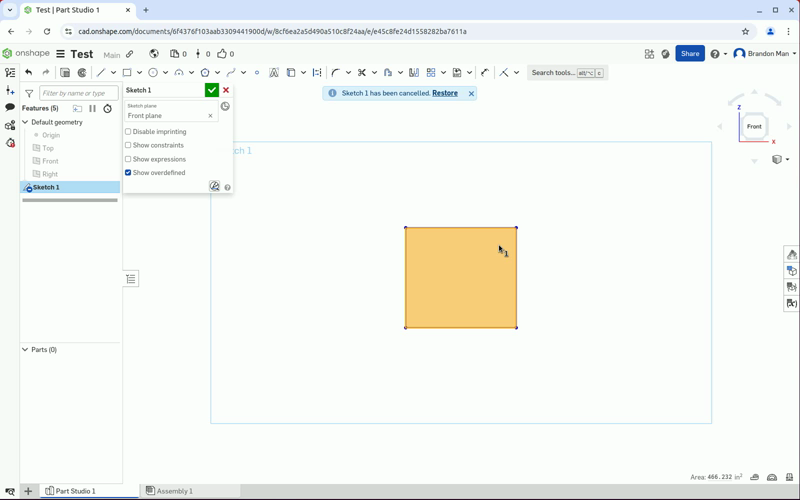
mouse_move(73, 352)
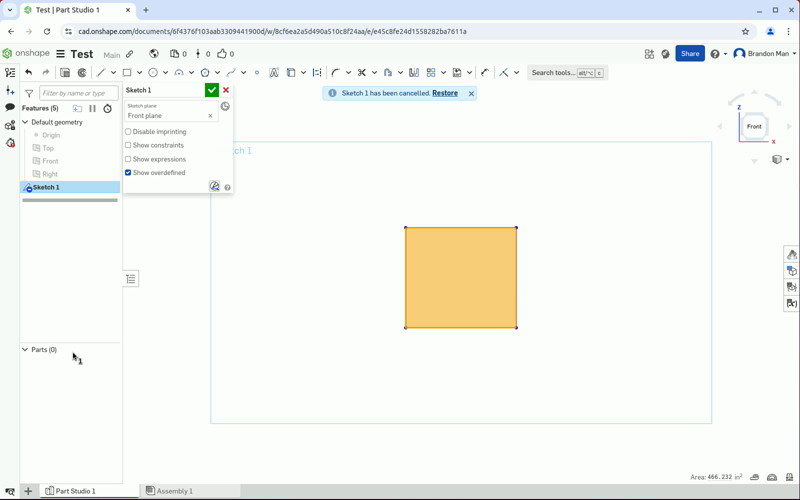
key(shift+y)
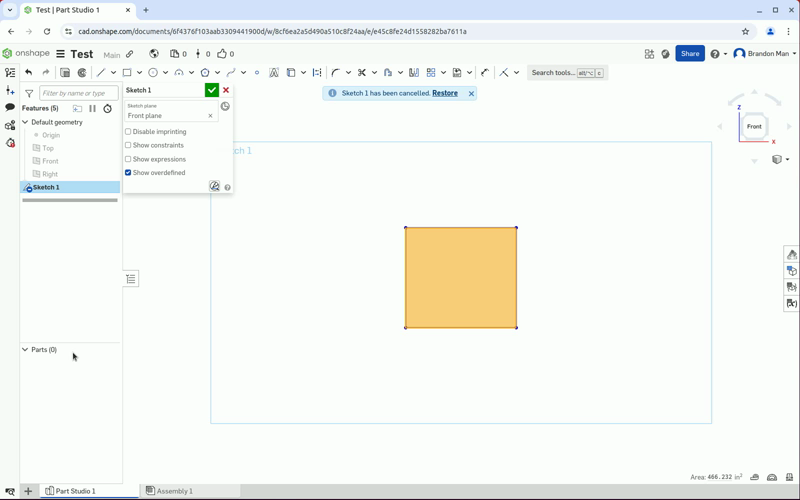
key(shift+e)
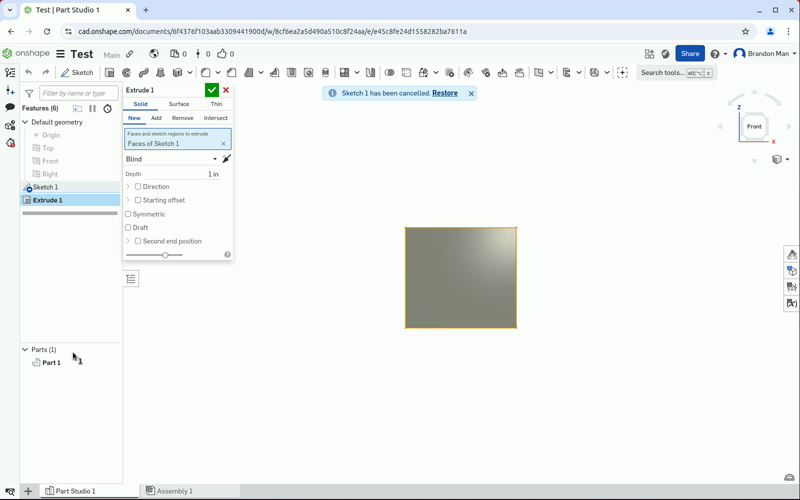
mouse_move(143, 106)
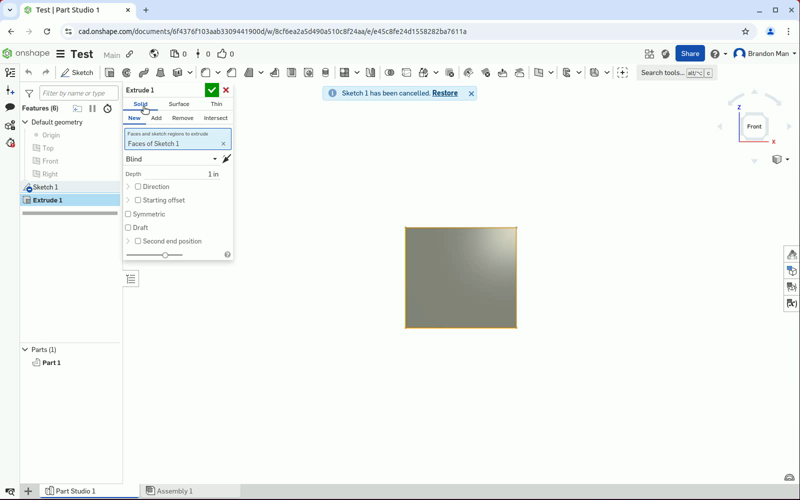
click(143, 106)
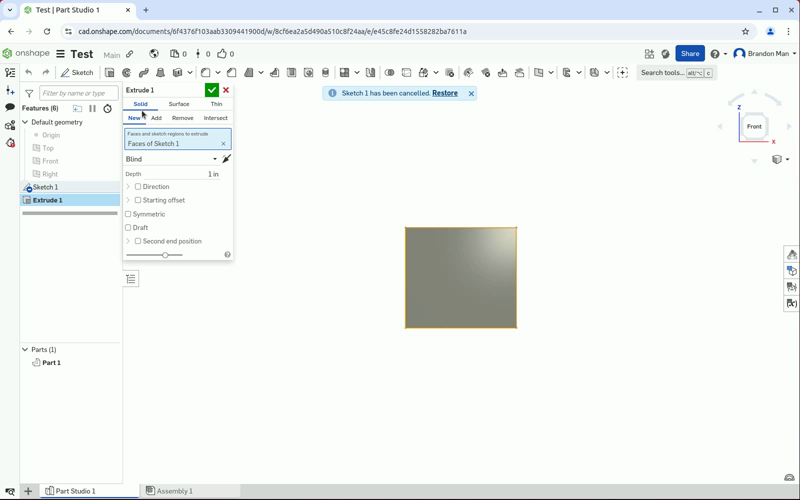
mouse_move(137, 120)
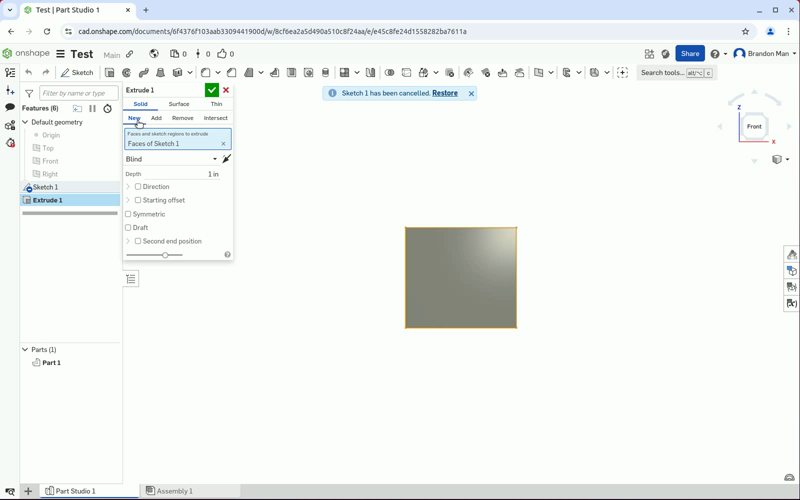
click(137, 120)
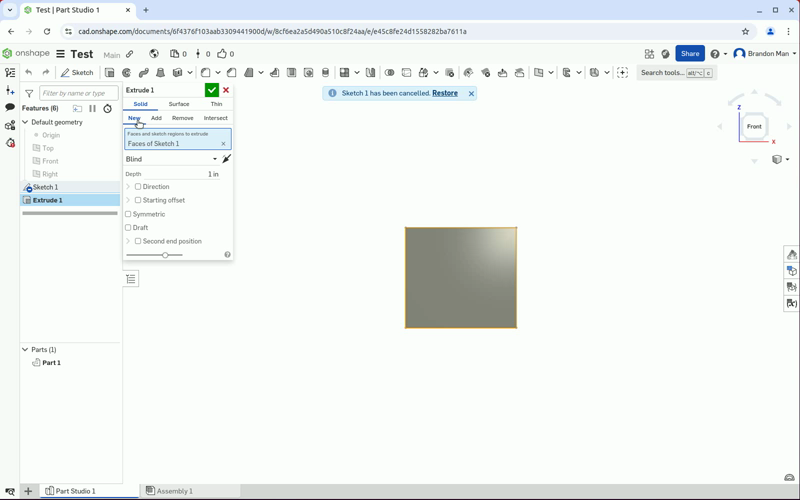
key(tab, 4)
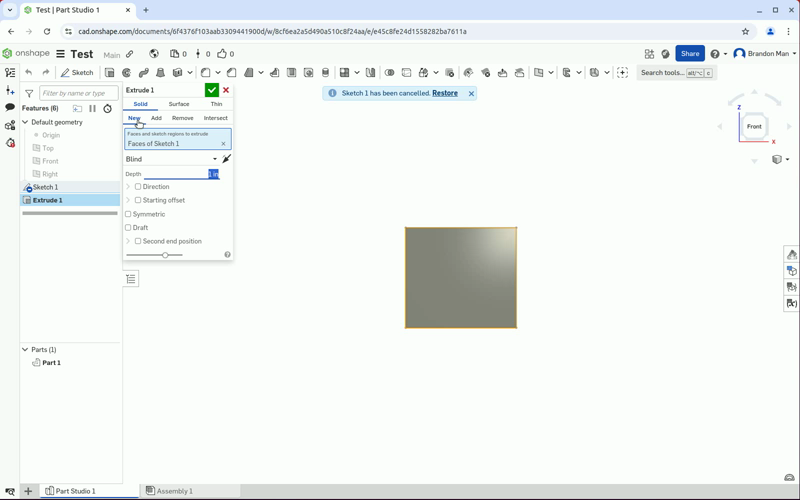
text(23.108)
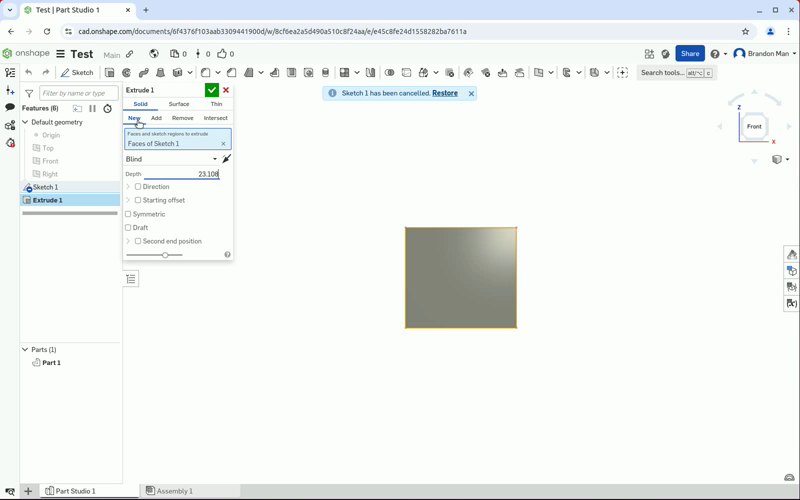
key(enter)
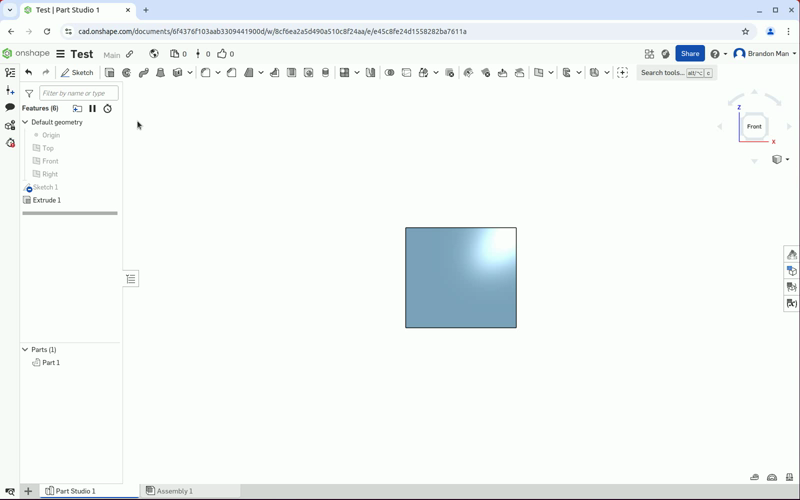
key(shift+h)
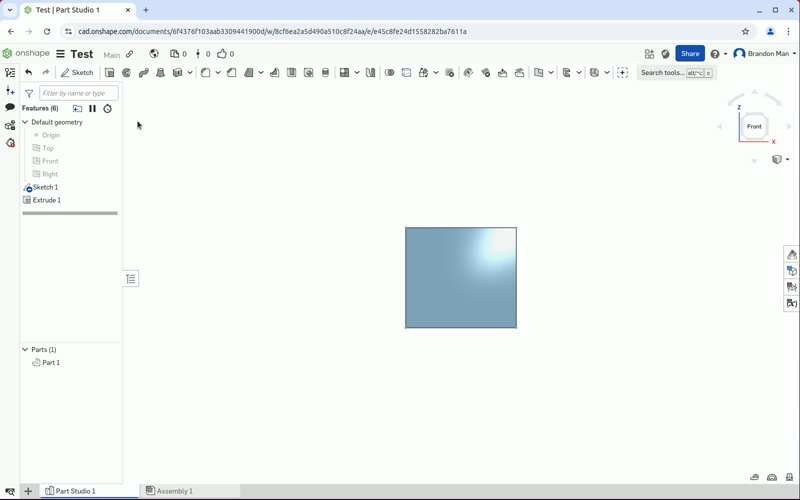
key(shift+h)
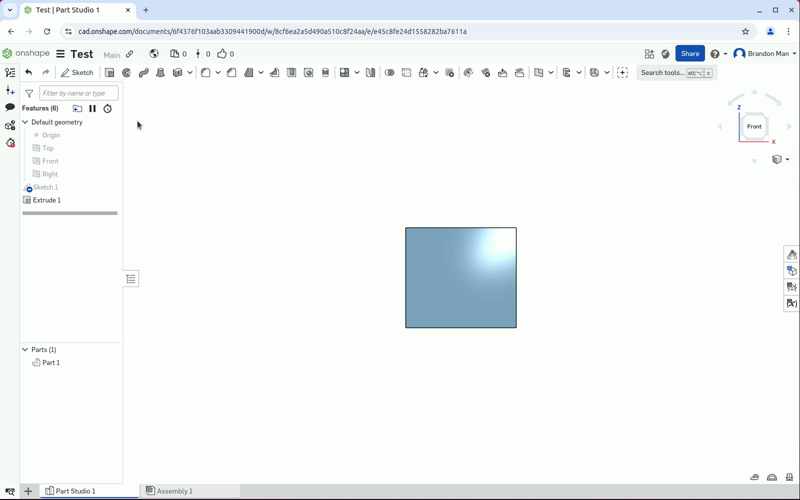
mouse_move(73, 189)
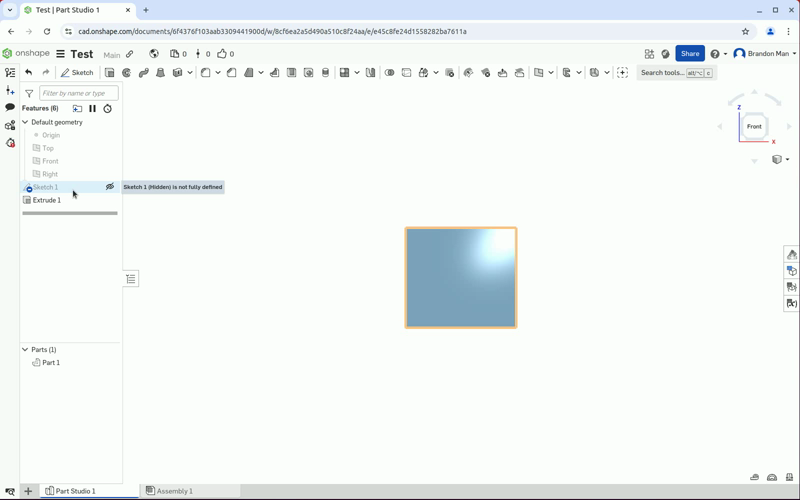
click(73, 189)
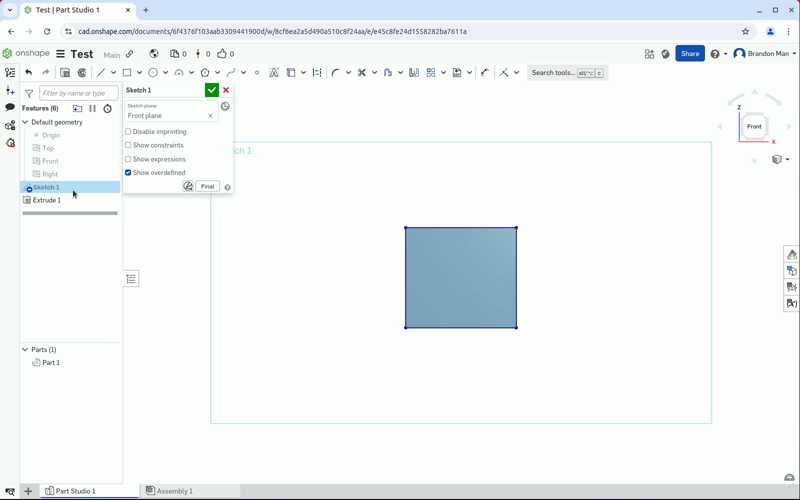
mouse_move(229, 92)
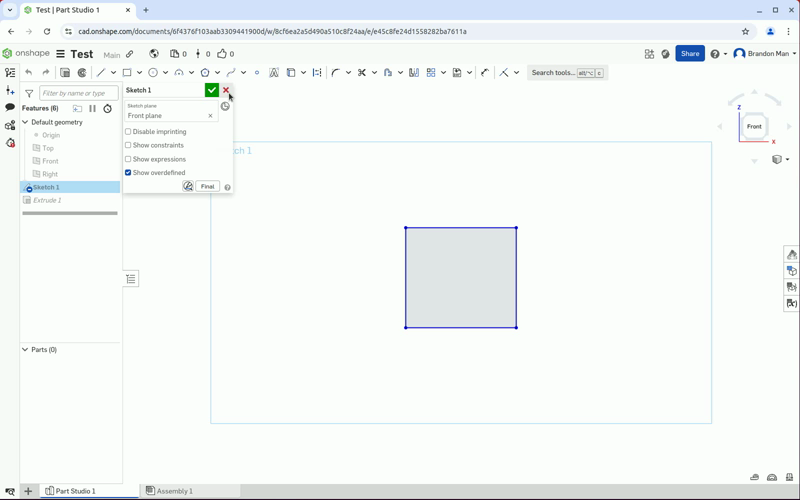
click(229, 92)
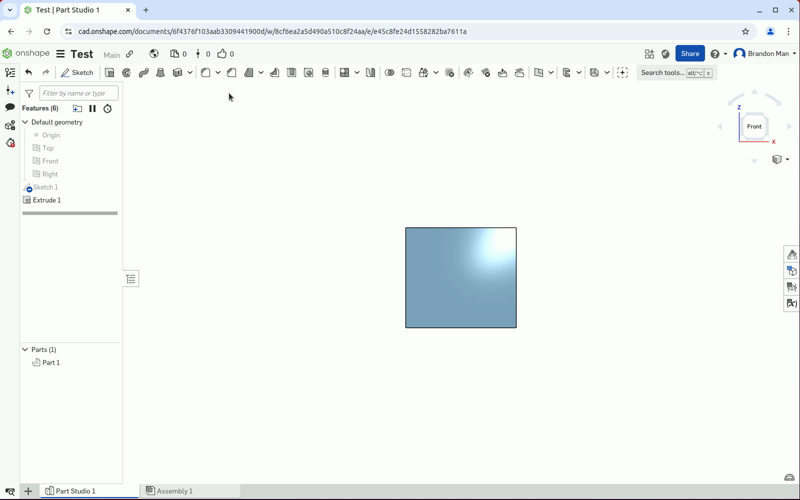
mouse_move(73, 352)
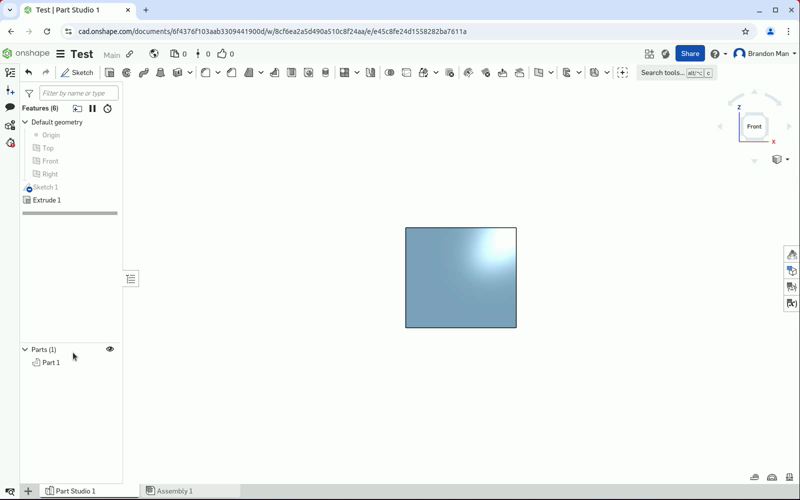
key(y)
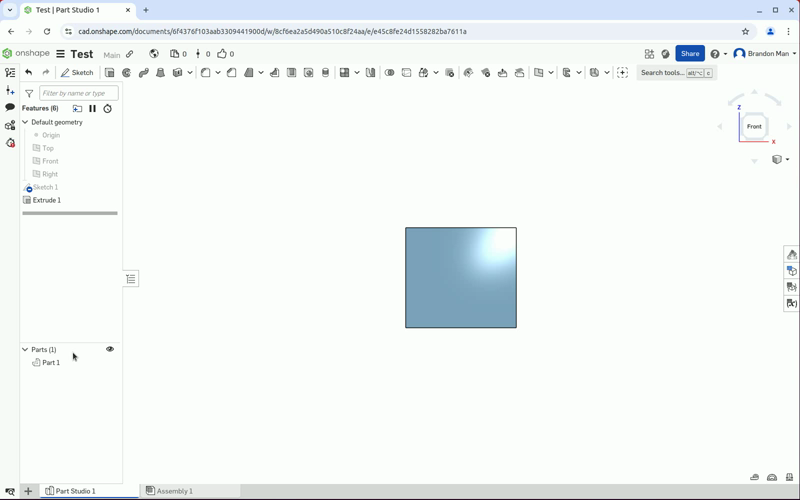
key(shift+p)
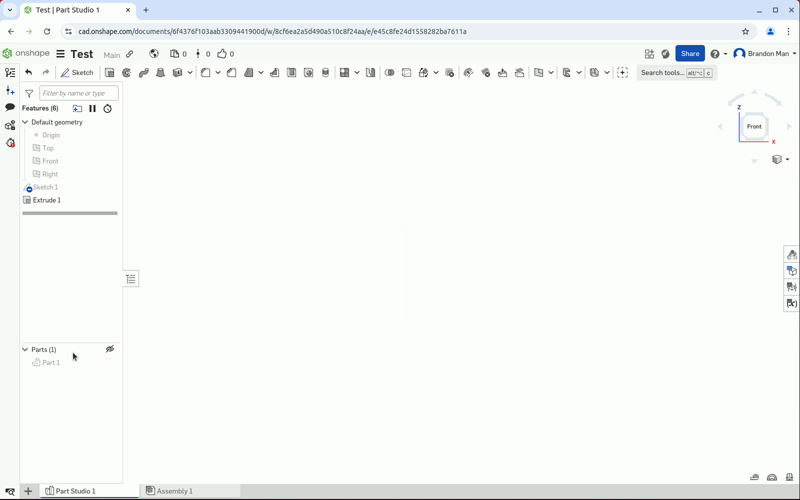
key(space)
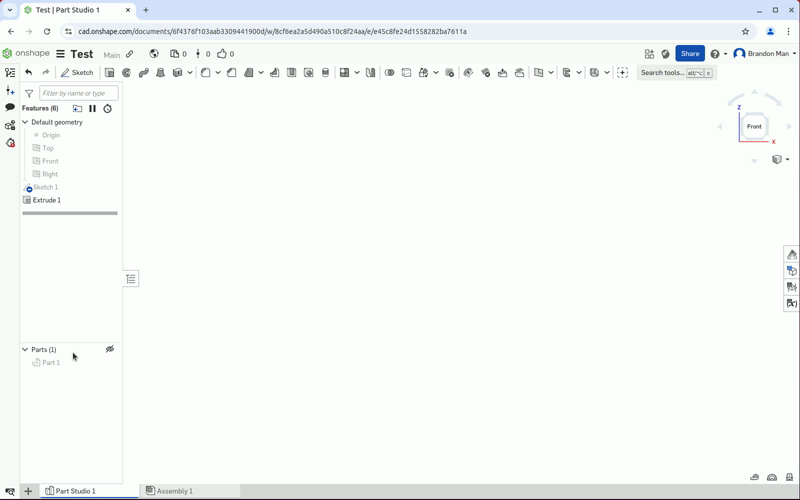
key_down(shift)
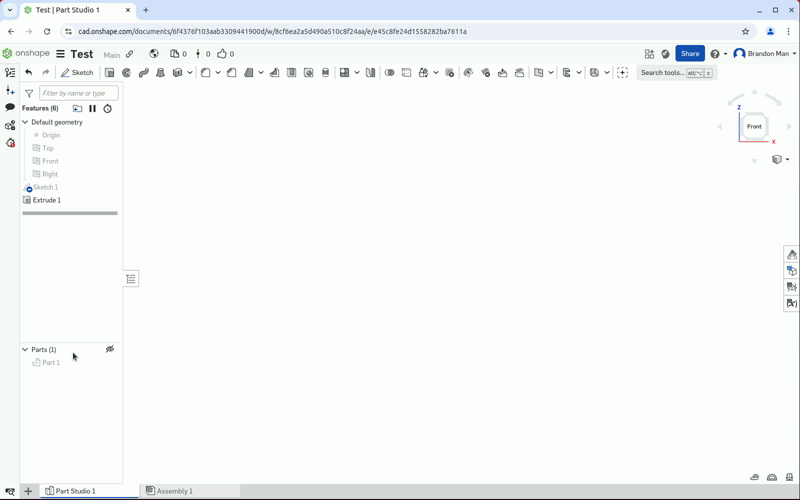
key(down)
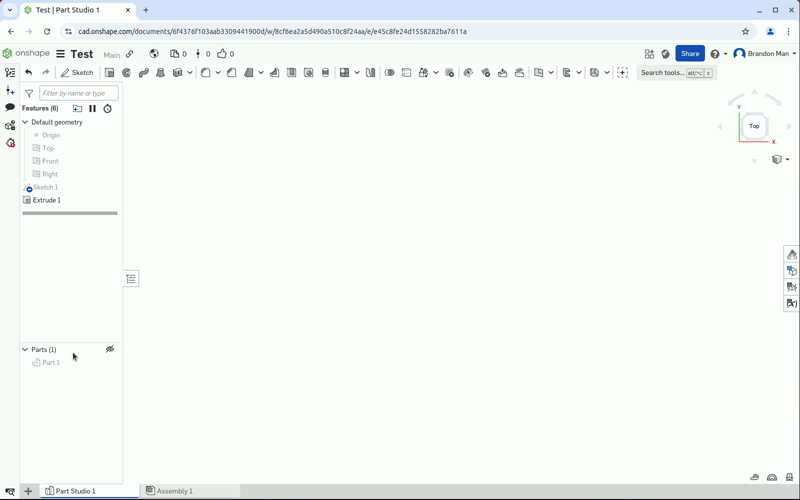
key_up(shift)
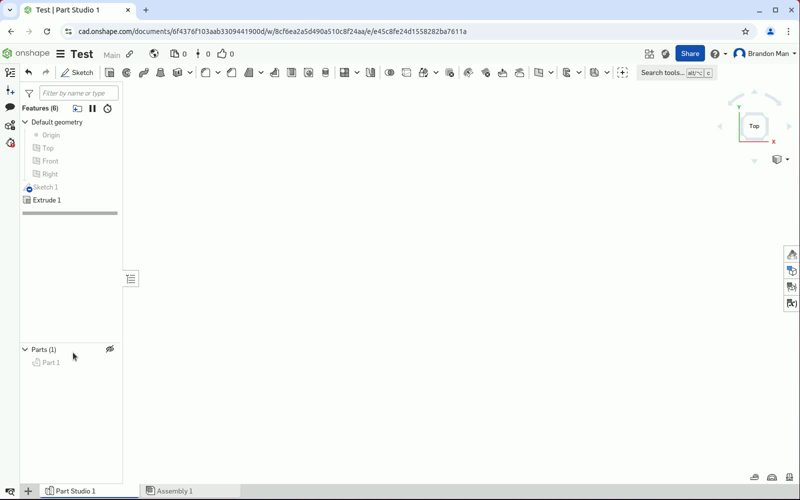
mouse_move(73, 352)
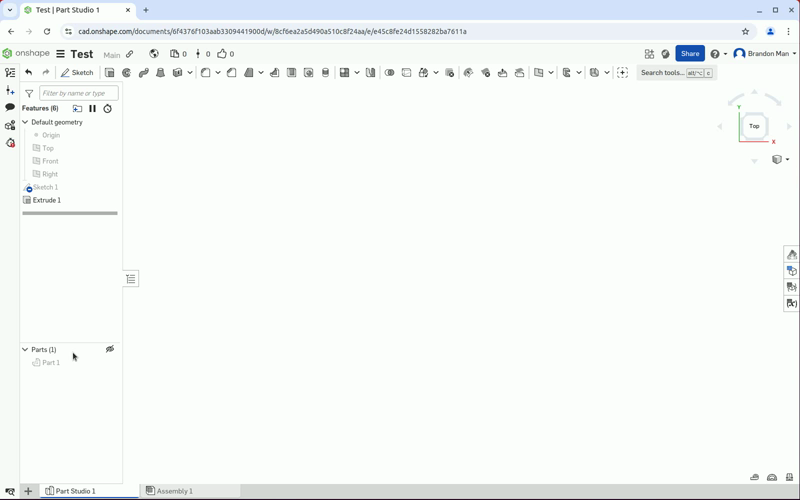
key(shift+y)
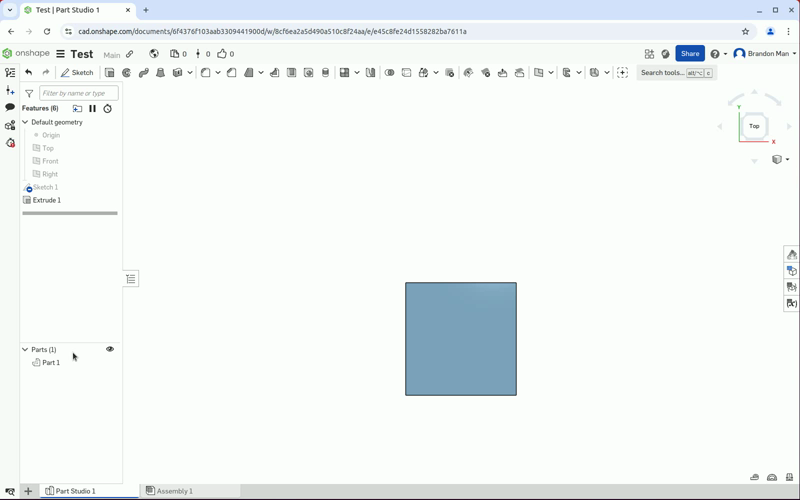
mouse_move(541, 75)
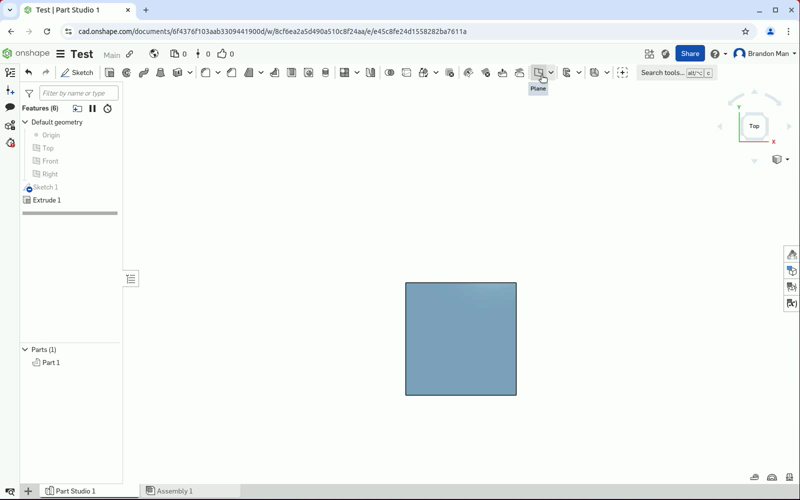
click(541, 75)
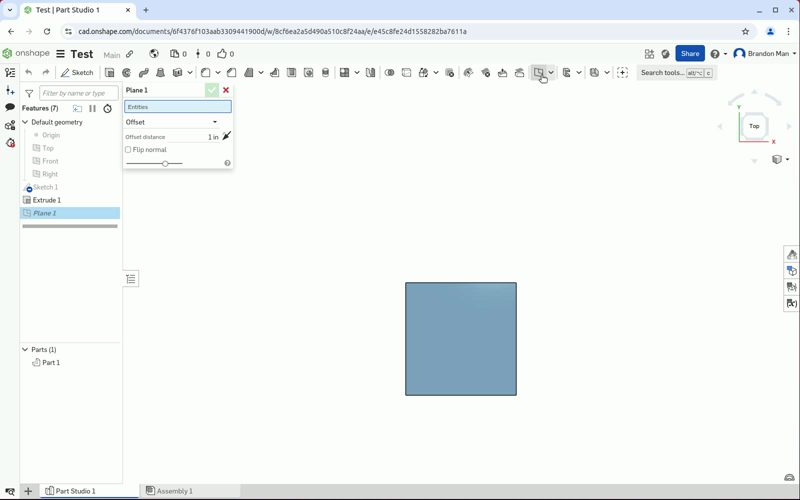
mouse_move(73, 150)
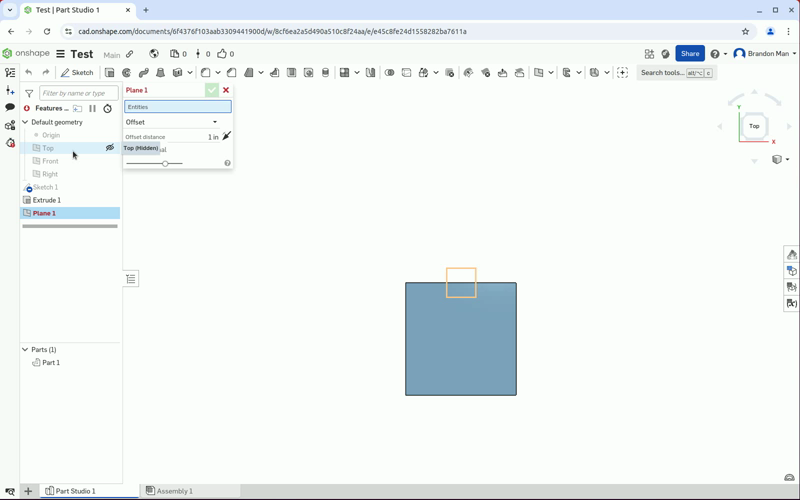
click(73, 150)
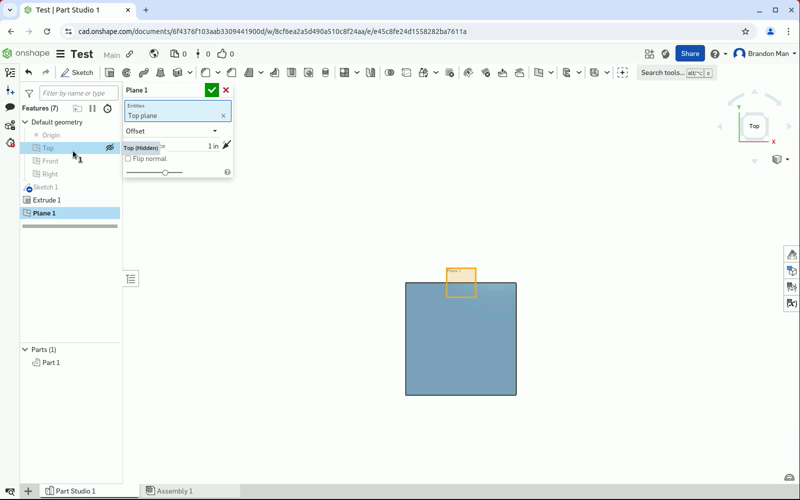
key(tab, 2)
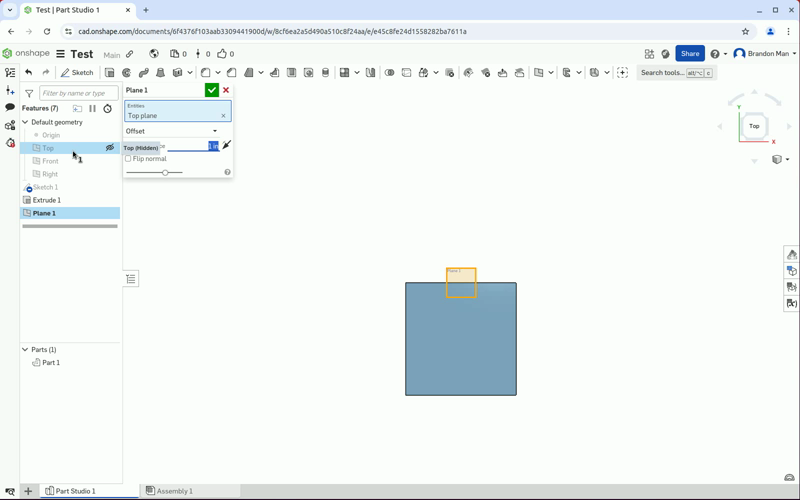
text(11.308)
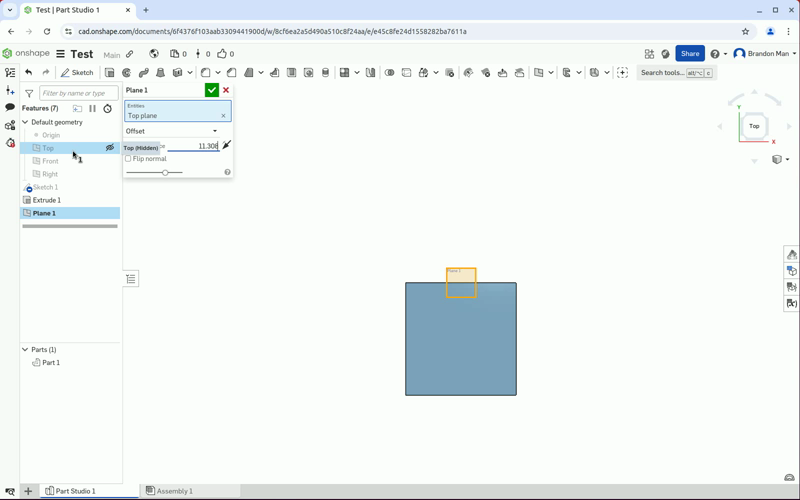
key(enter, 2)
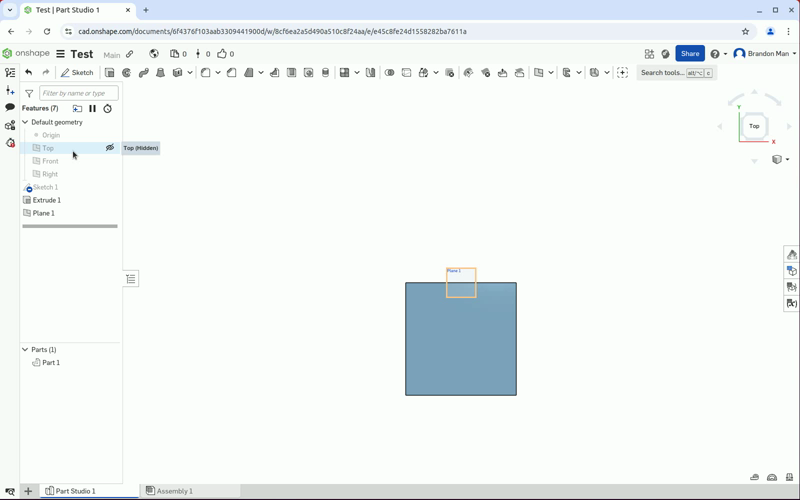
key(shift+s)
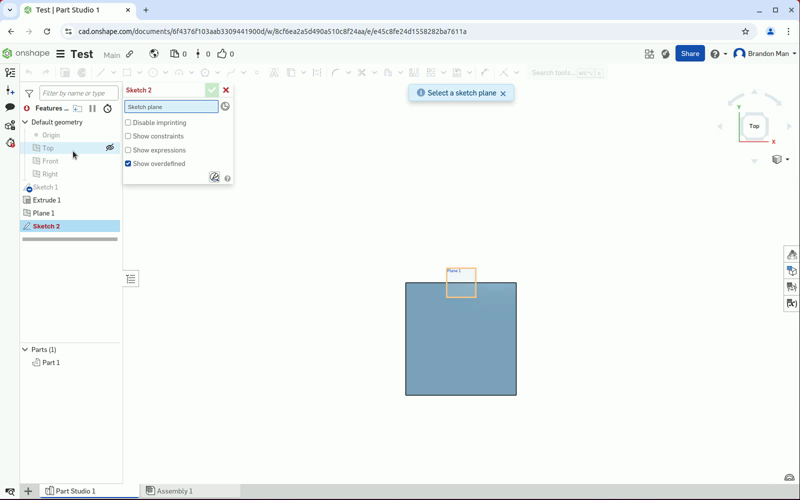
mouse_move(73, 215)
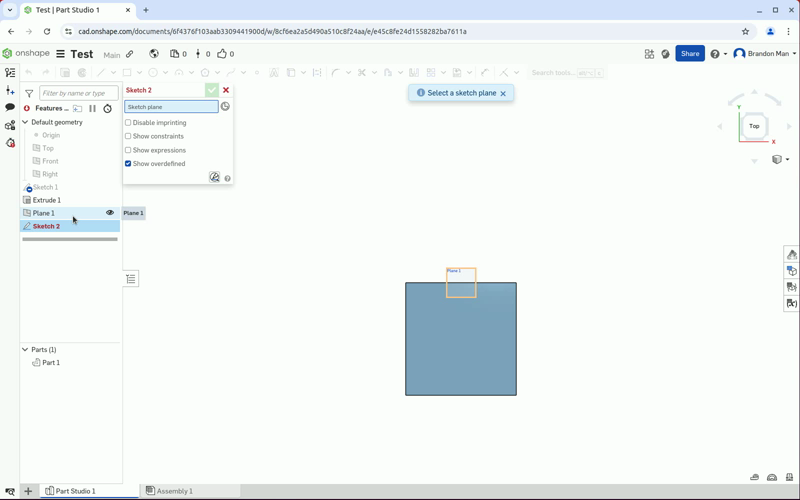
click(73, 215)
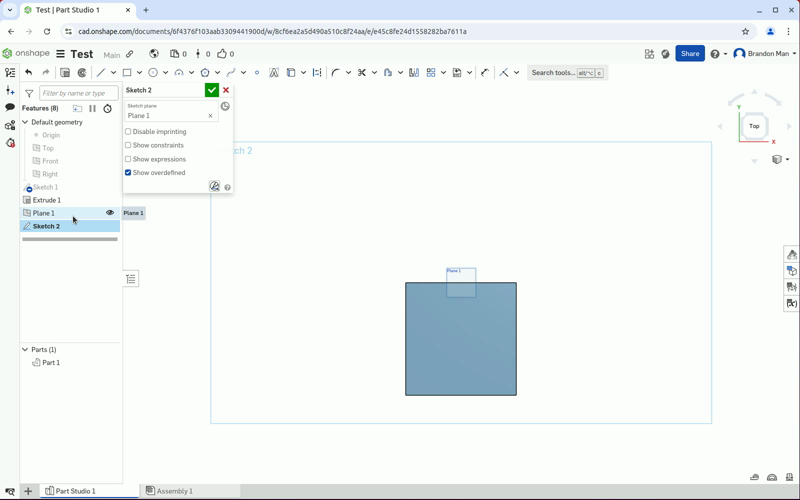
mouse_move(73, 352)
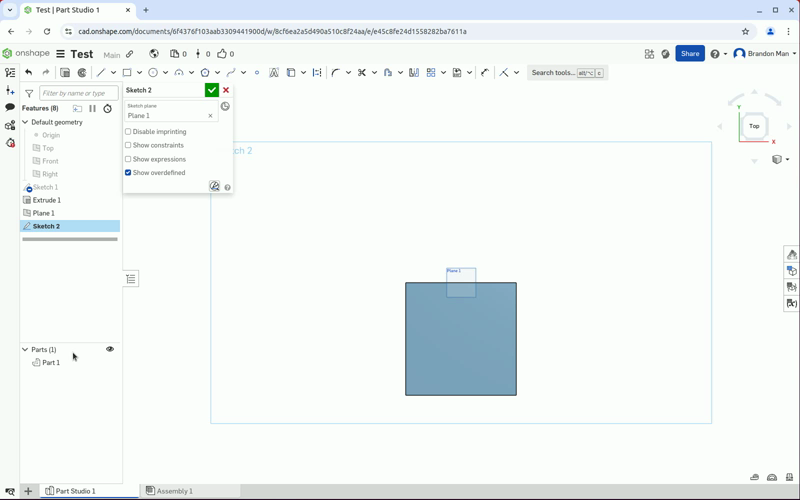
key(y)
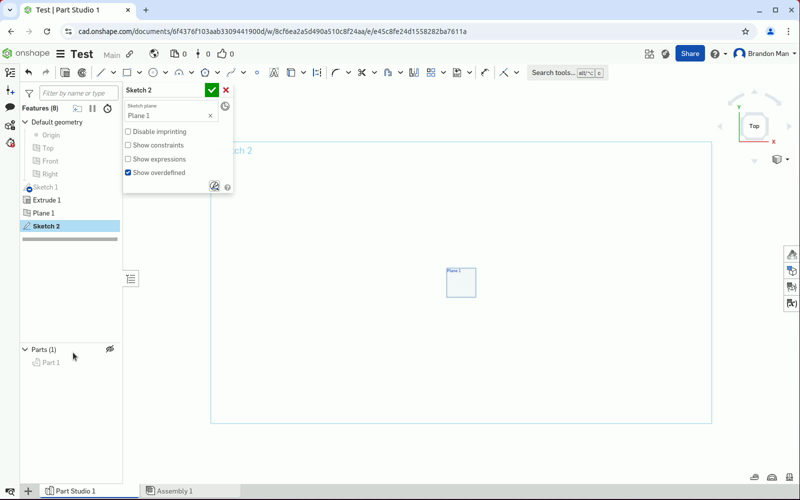
key(c)
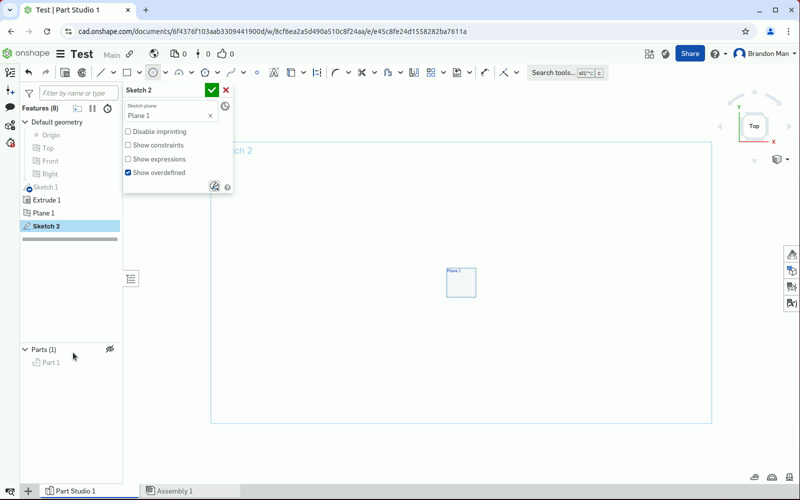
key_down(shift)
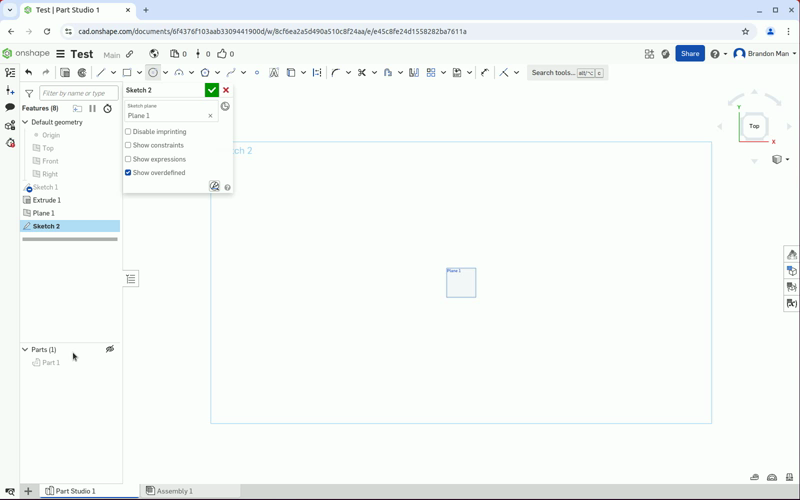
mouse_move(461, 340)
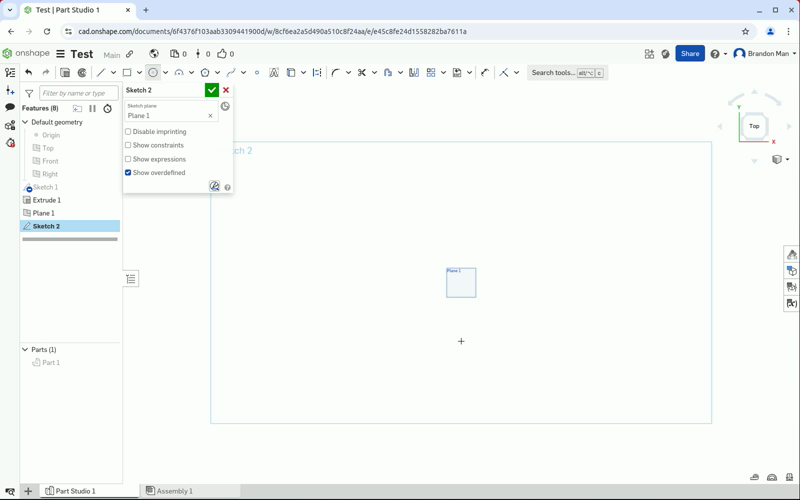
click(461, 340)
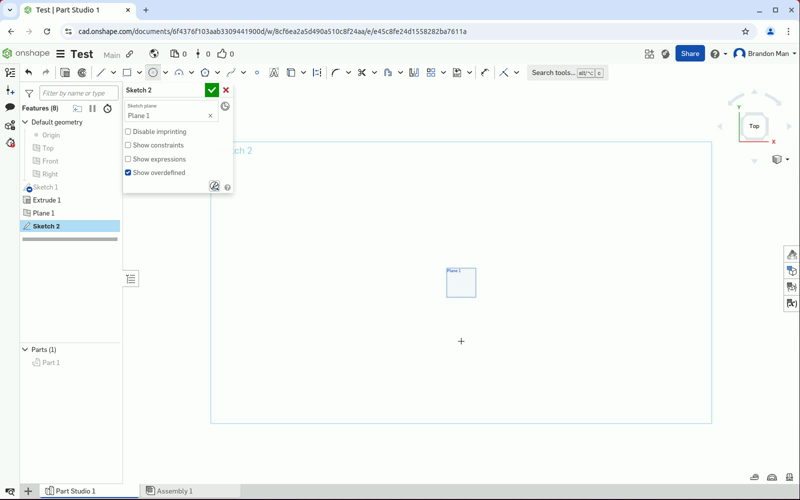
key_up(shift)
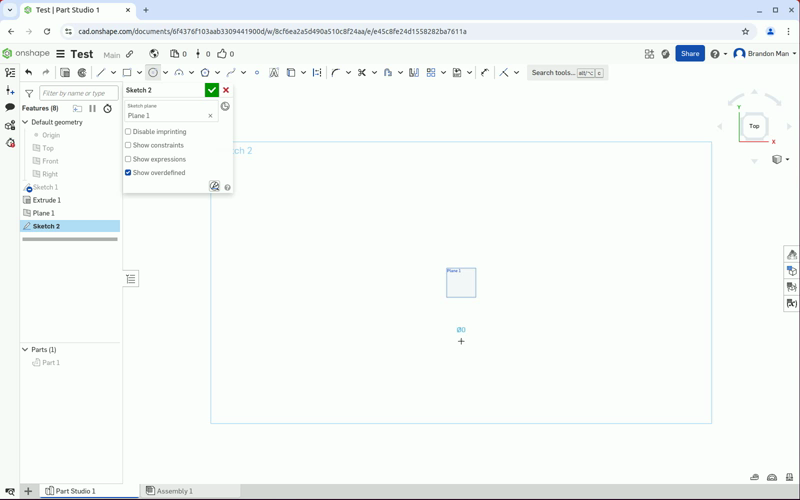
mouse_move(498, 340)
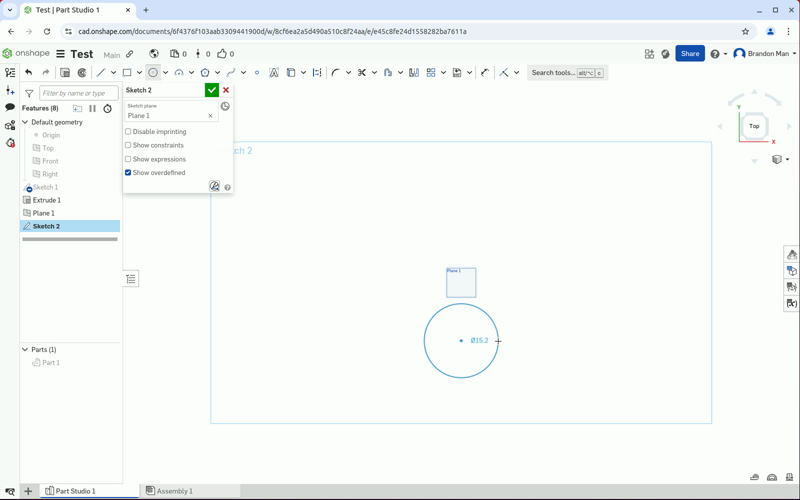
click(498, 340)
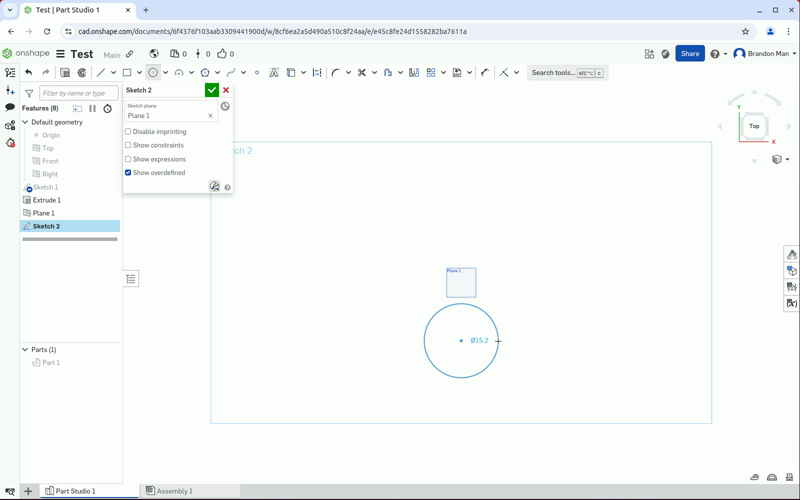
key(esc)
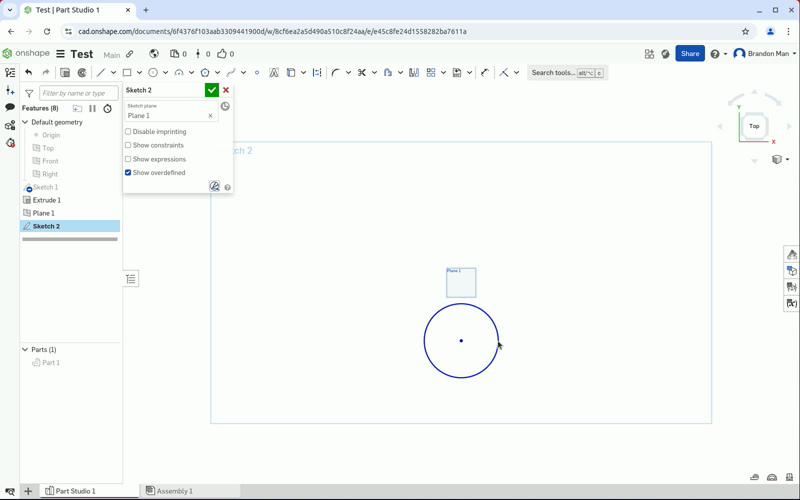
mouse_move(476, 347)
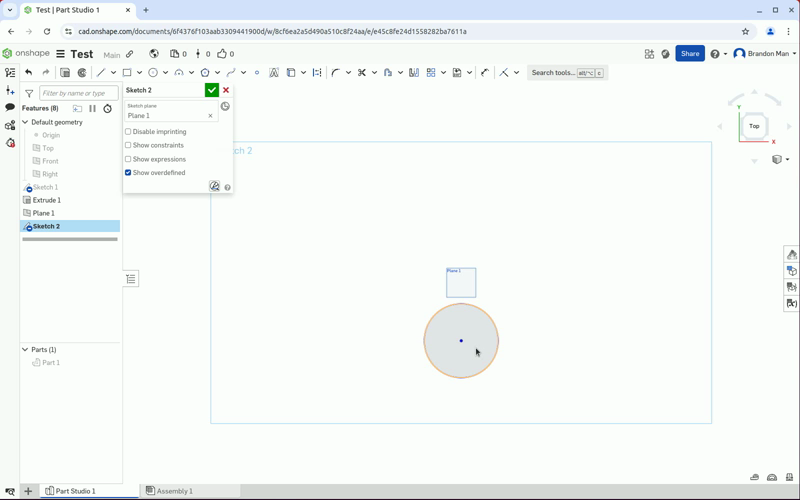
click(476, 347)
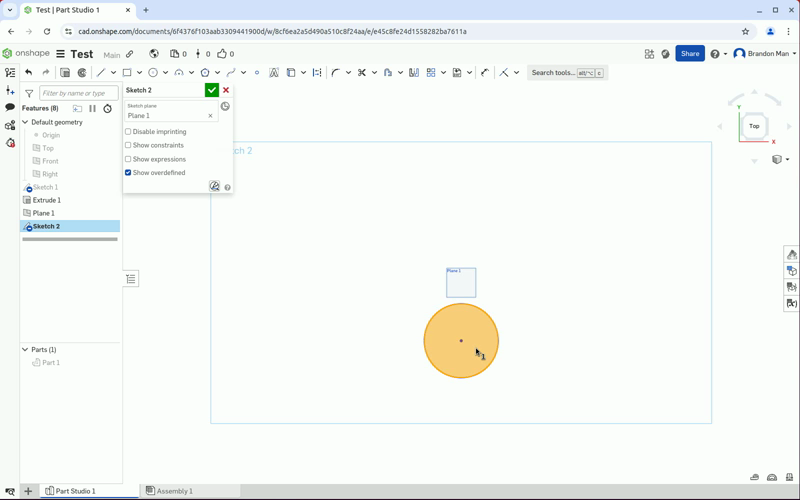
mouse_move(73, 352)
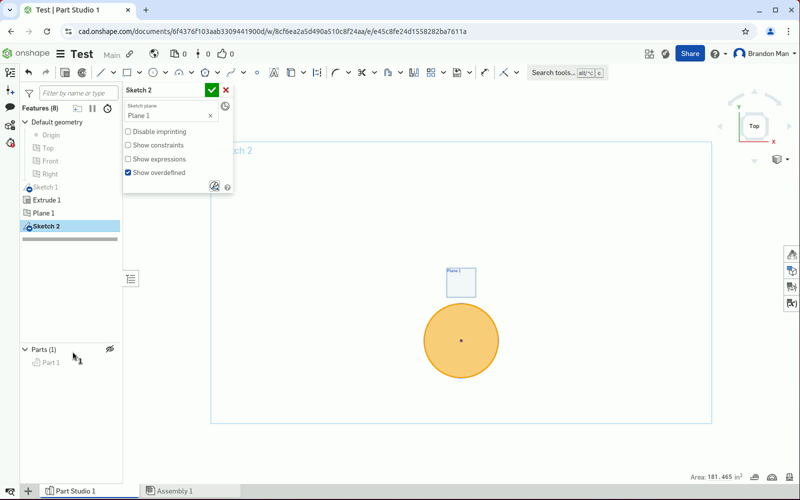
key(shift+y)
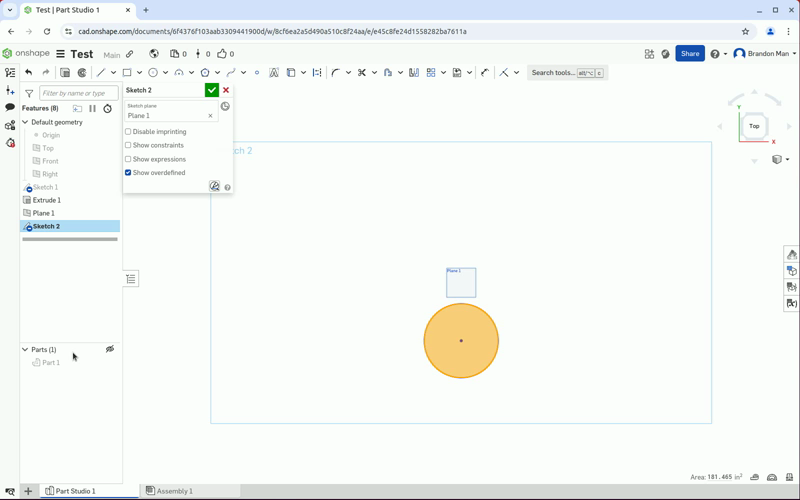
key(shift+e)
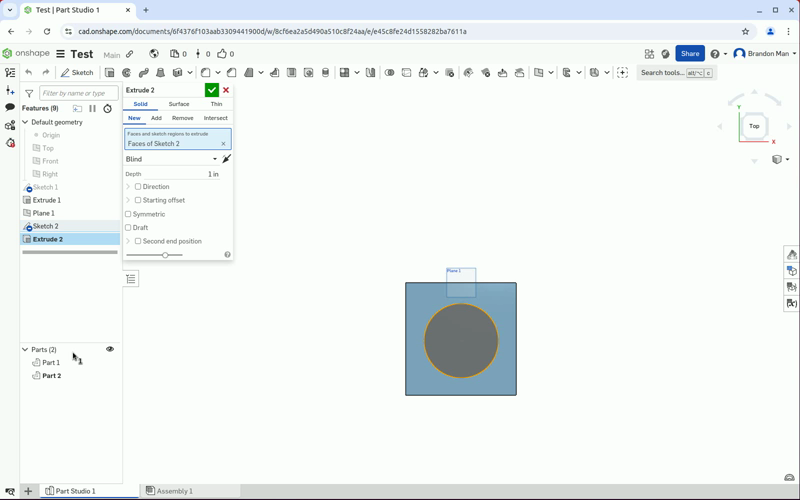
mouse_move(143, 106)
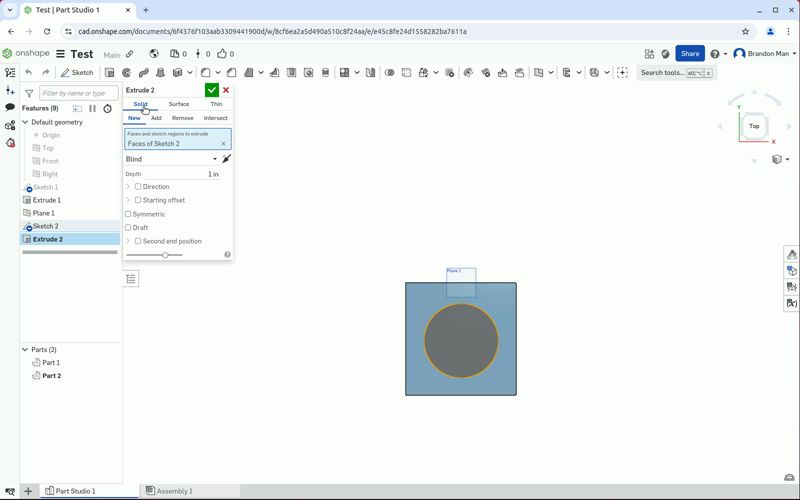
click(143, 106)
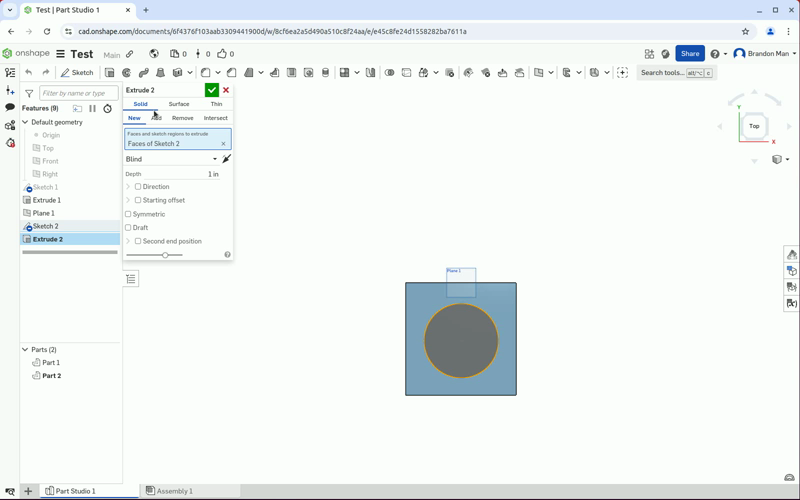
mouse_move(186, 120)
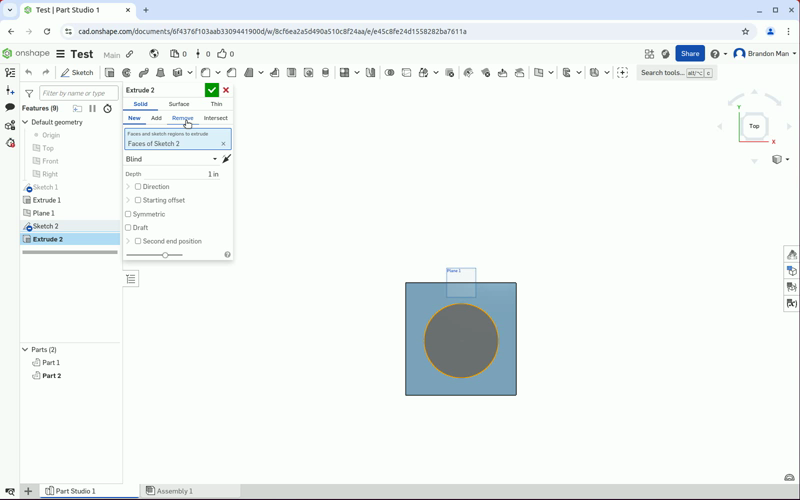
click(186, 120)
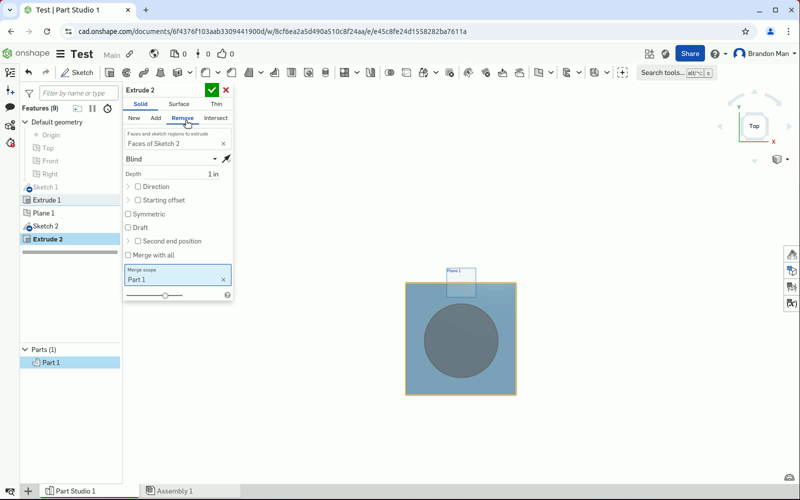
key(tab, 4)
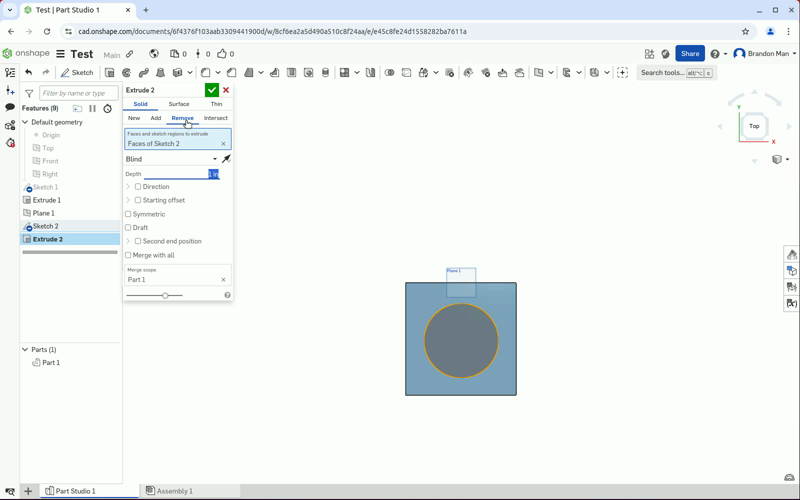
text(9.147)
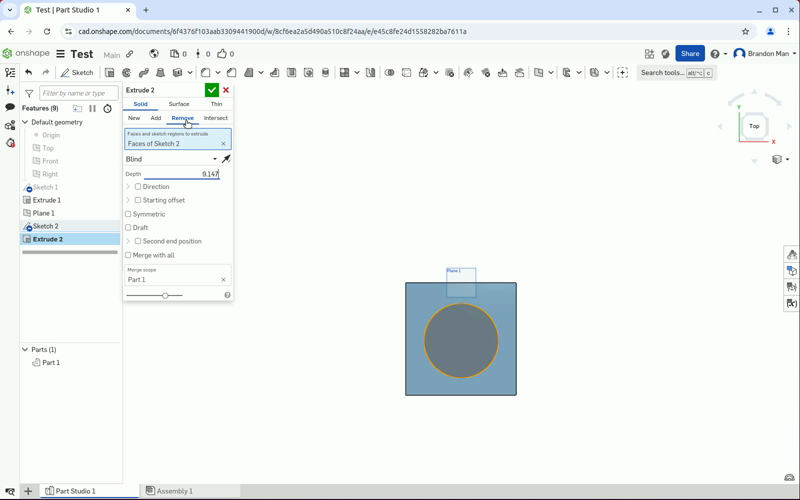
key(tab, 6)
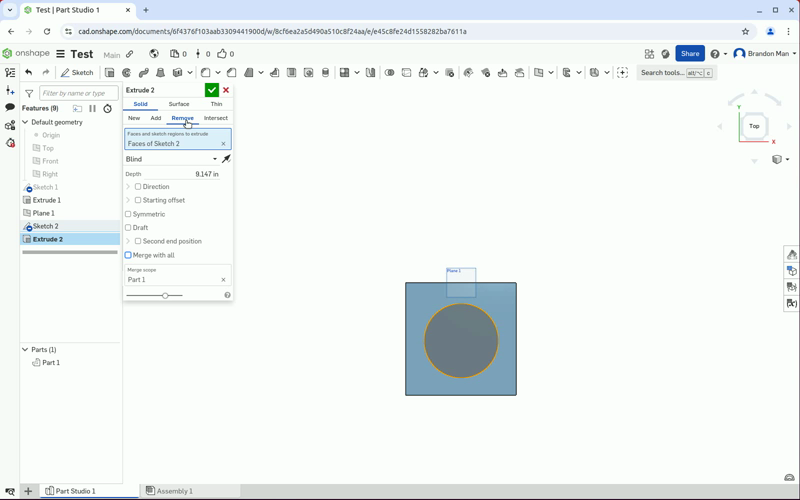
key(space)
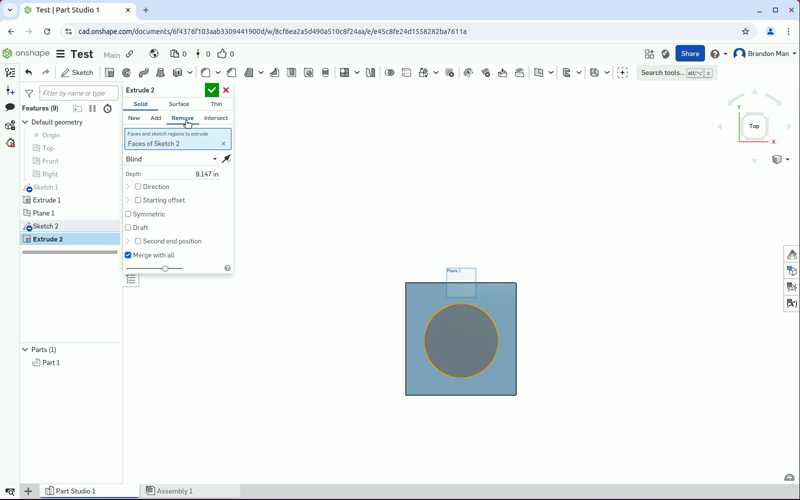
key(enter)
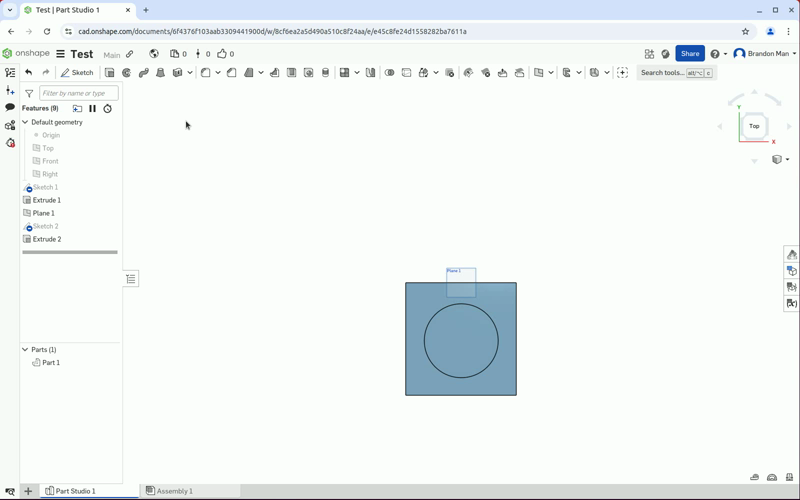
key(shift+h)
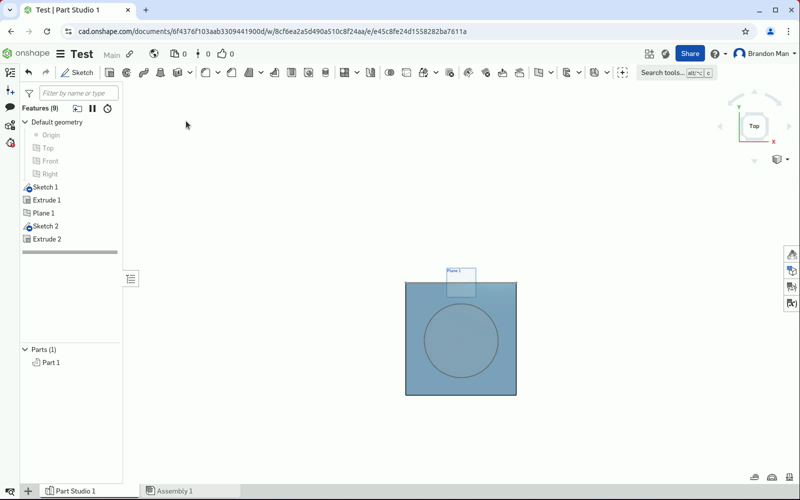
key(shift+h)
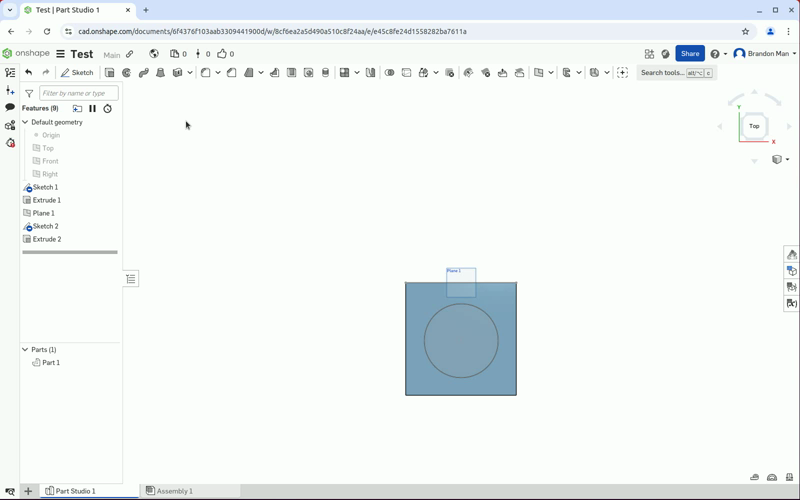
key(shift+7)
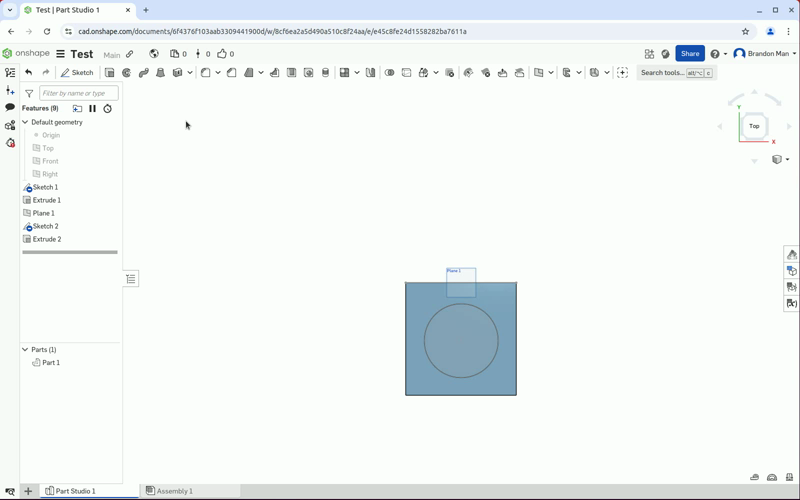
key(up, 3)
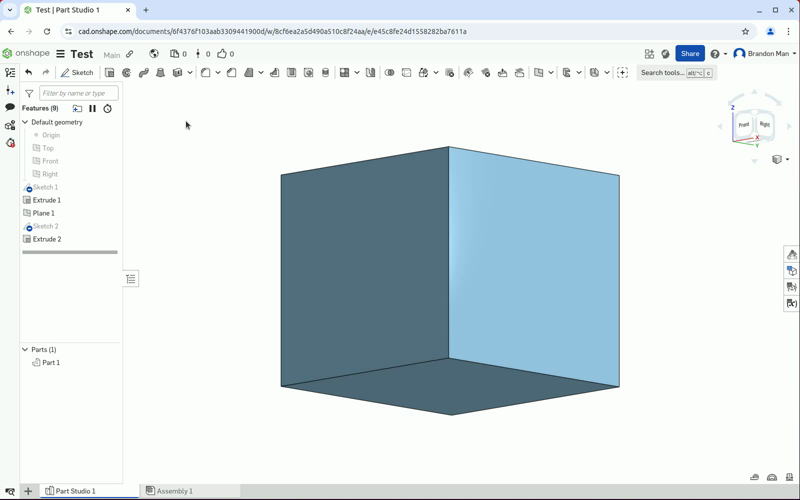
key(left, 3)
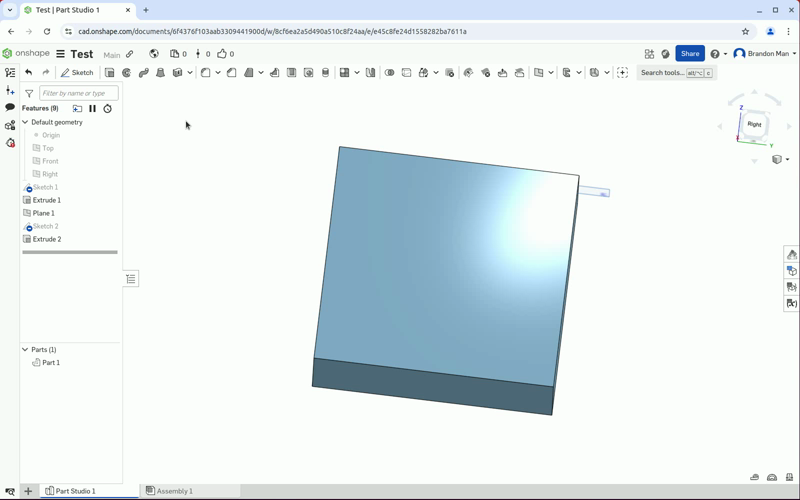
key(right, 3)
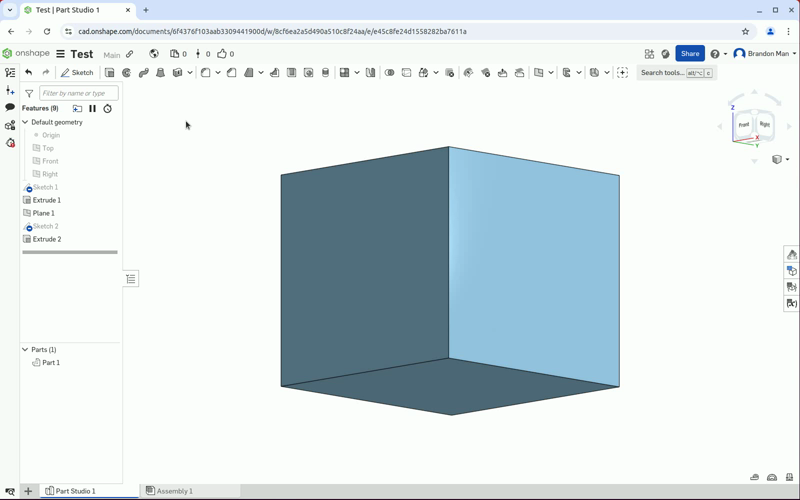
key(down, 3)
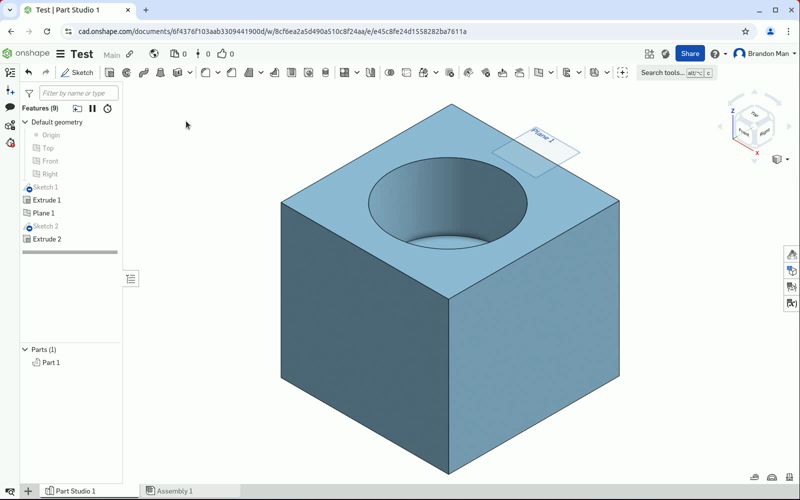
mouse_move(73, 189)
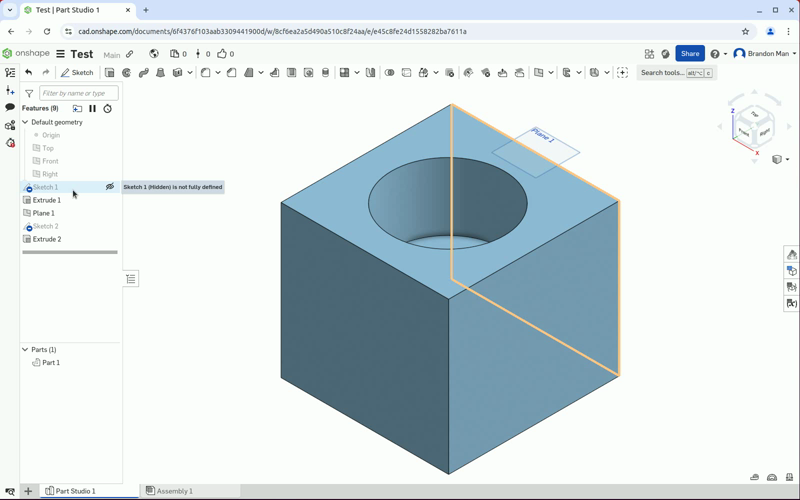
click(73, 189)